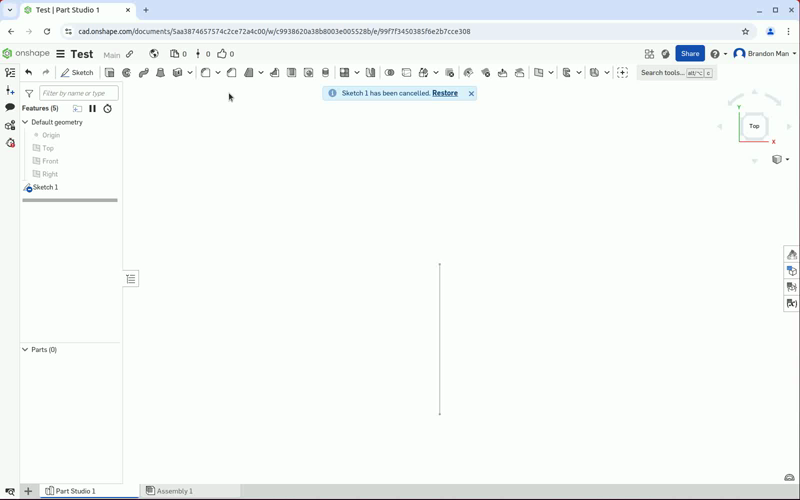
key(shift+h)
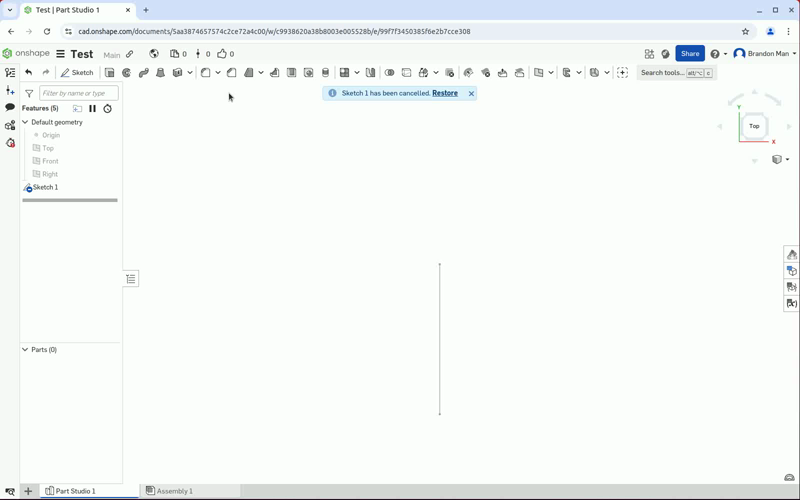
key(shift+s)
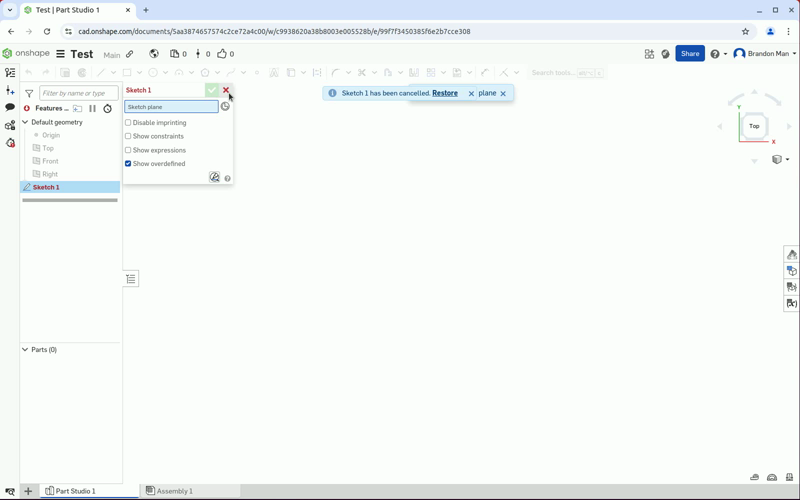
mouse_move(73, 150)
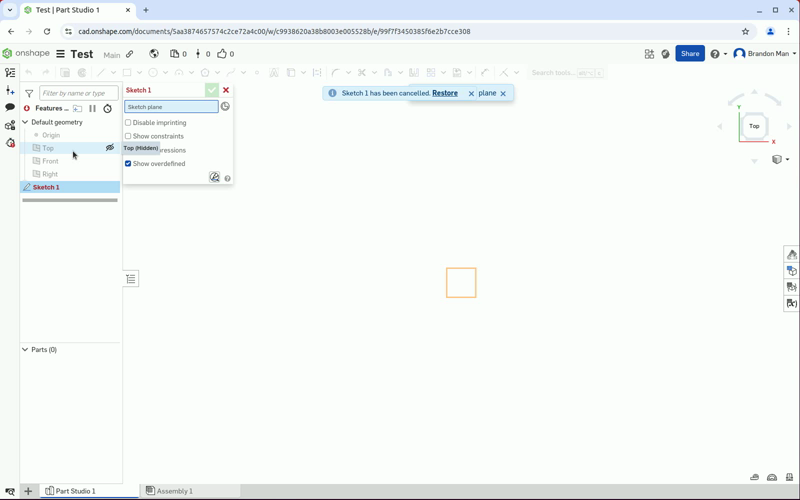
click(73, 150)
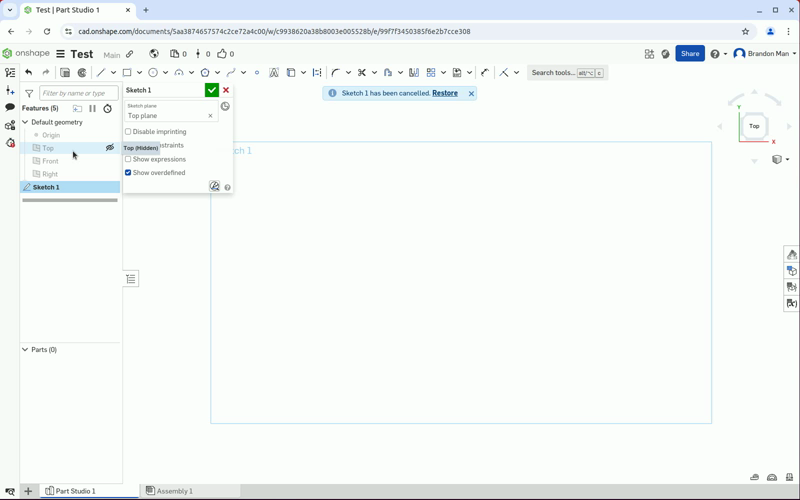
mouse_move(73, 352)
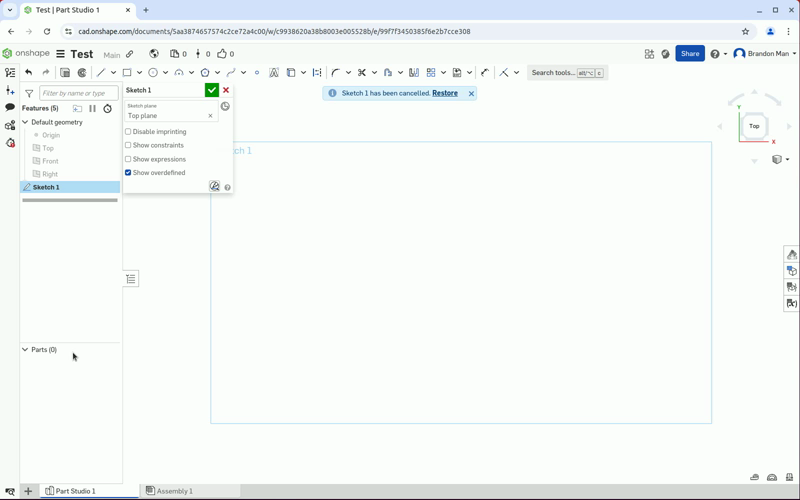
key(y)
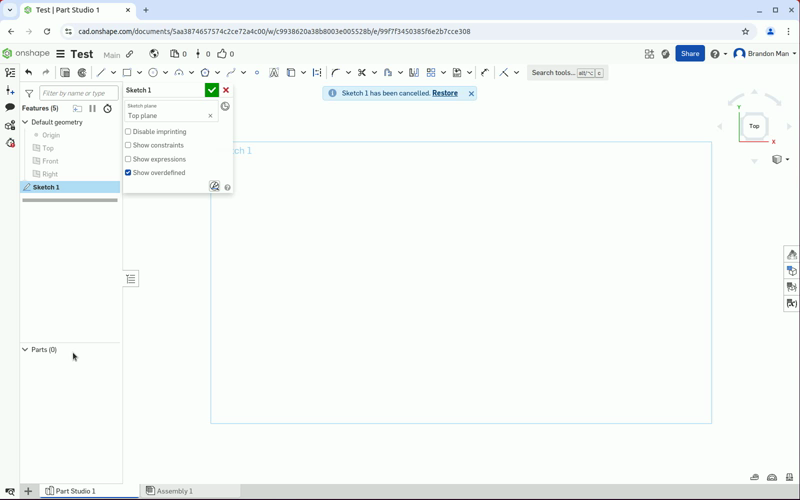
key(l)
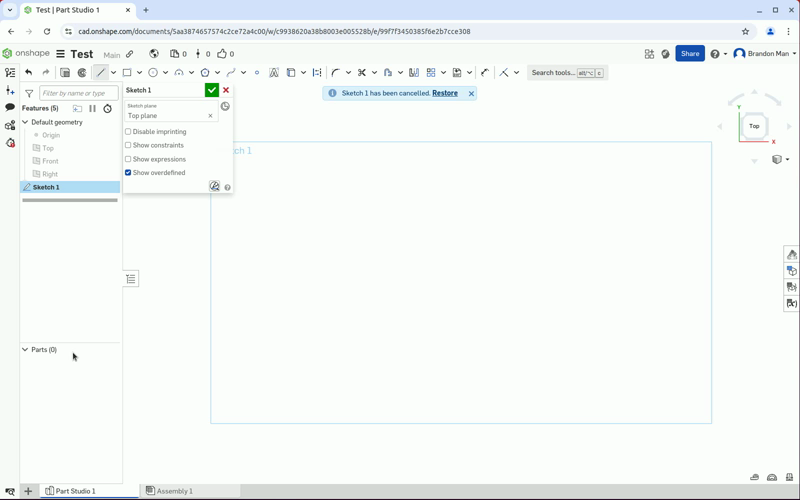
key_down(shift)
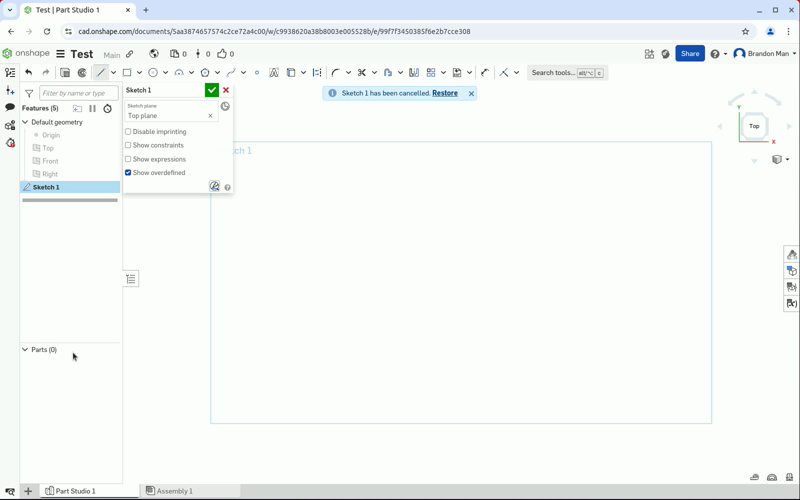
mouse_move(348, 309)
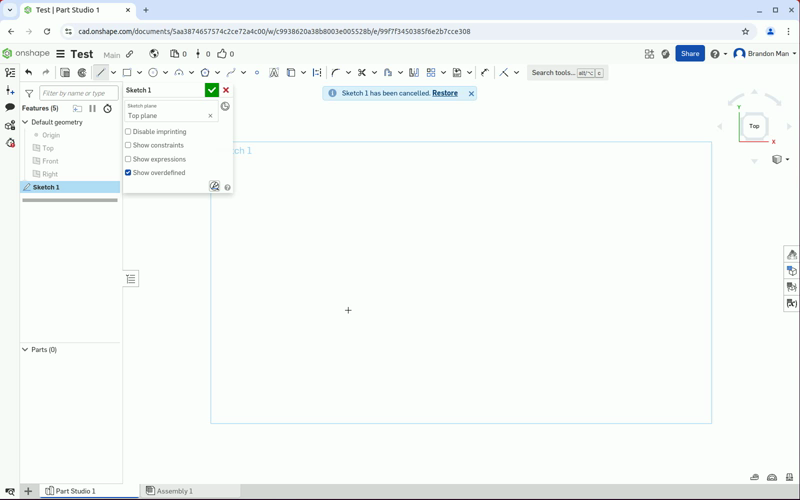
click(348, 309)
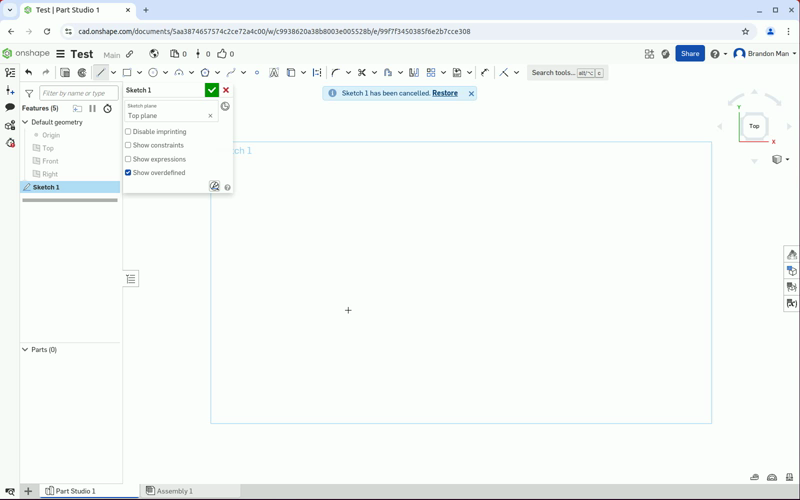
key_up(shift)
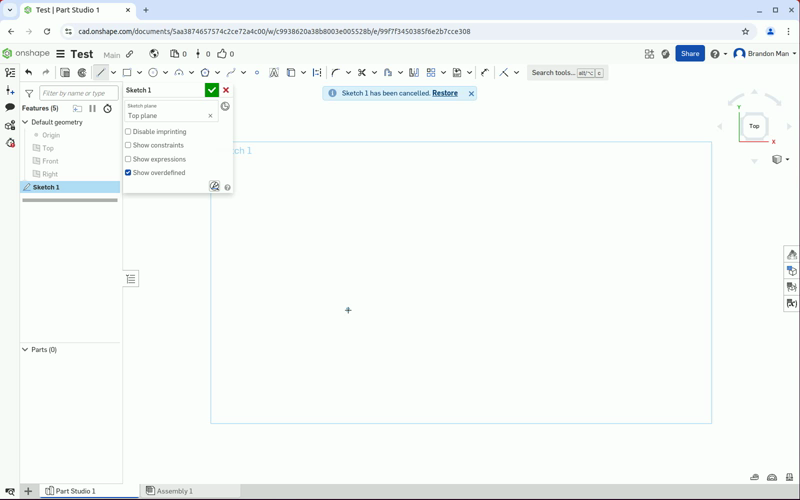
key_down(shift)
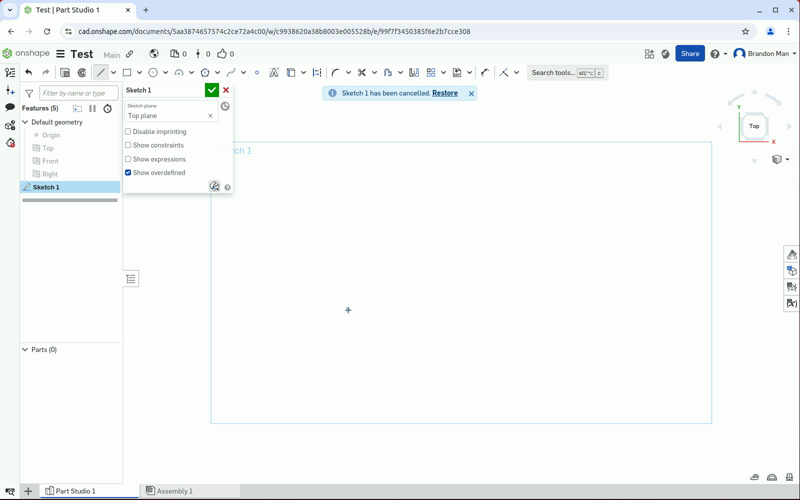
mouse_move(426, 394)
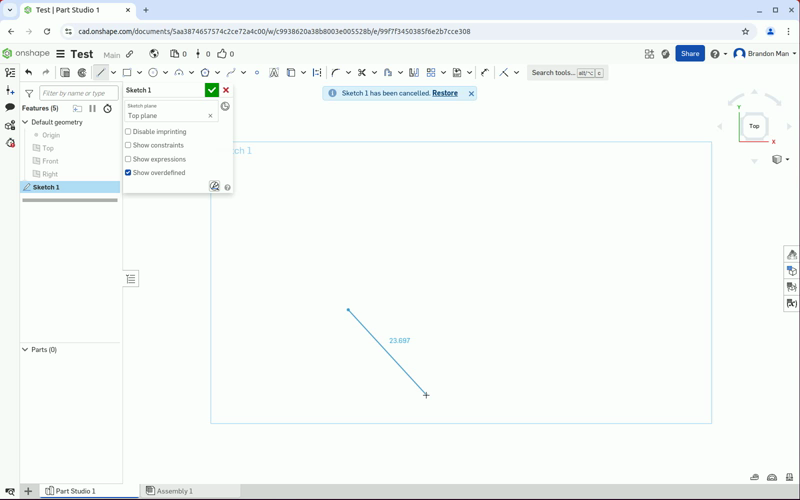
click(426, 394)
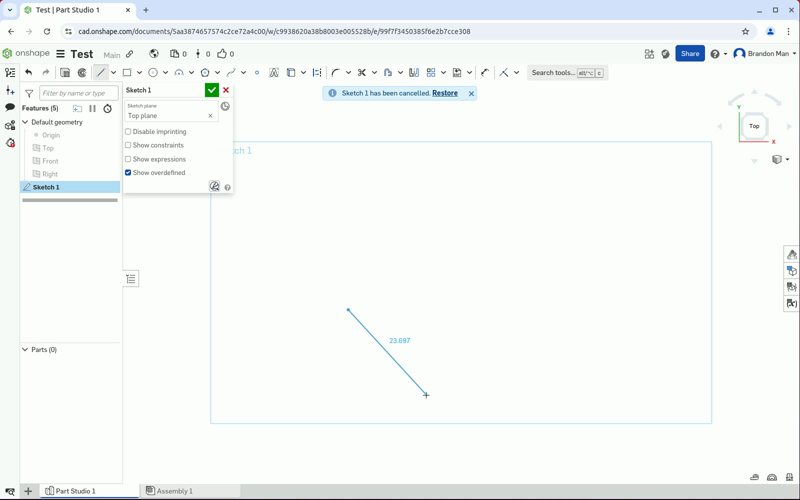
key_up(shift)
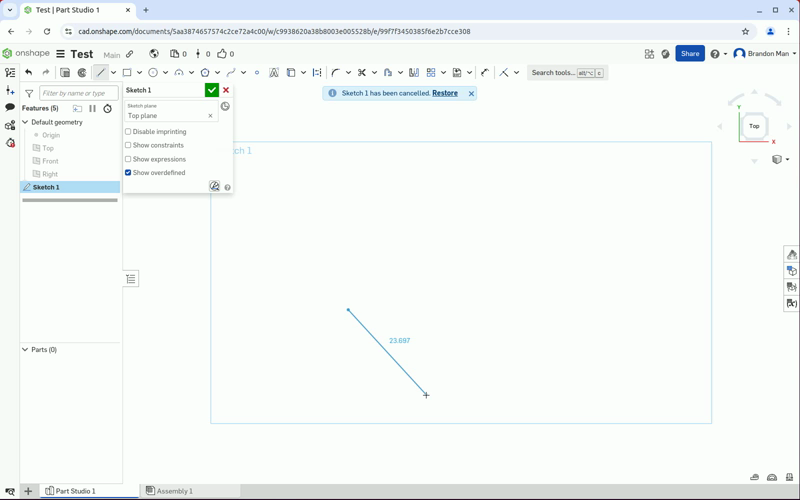
key_down(shift)
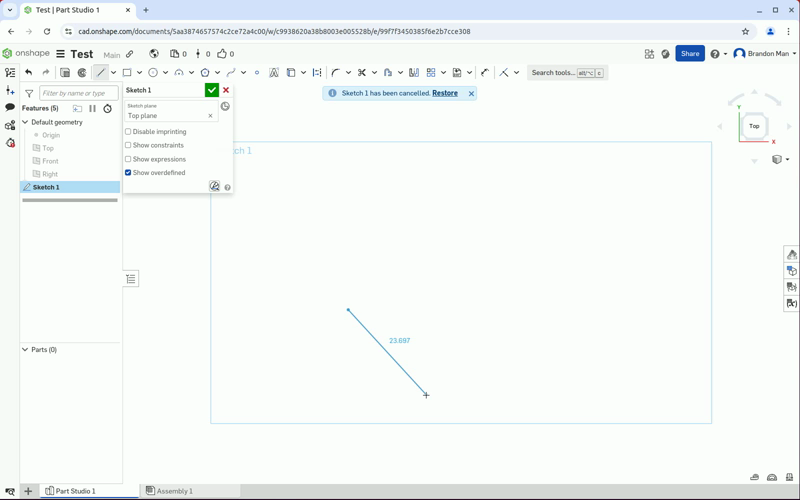
mouse_move(539, 366)
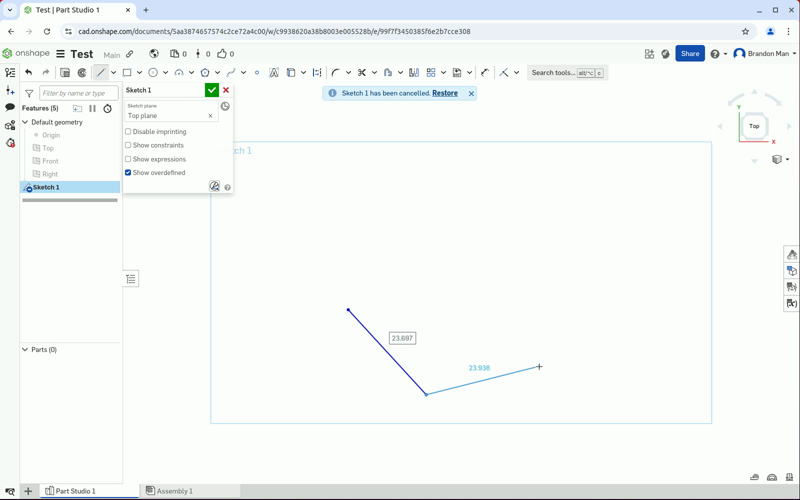
click(539, 366)
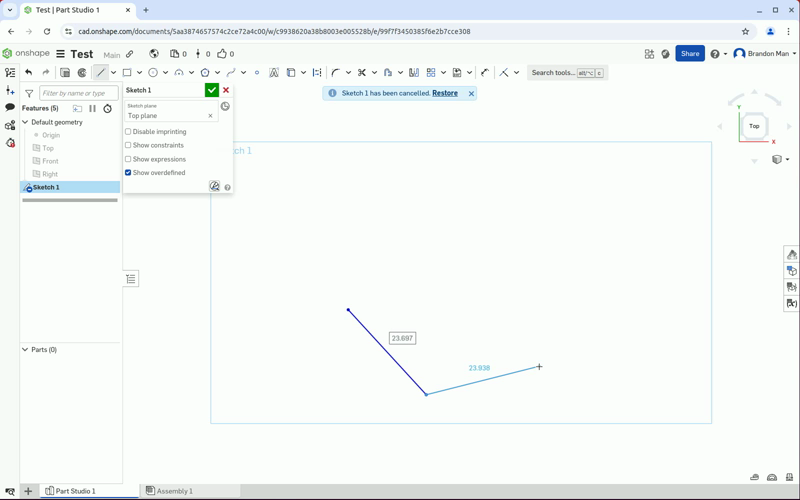
key_up(shift)
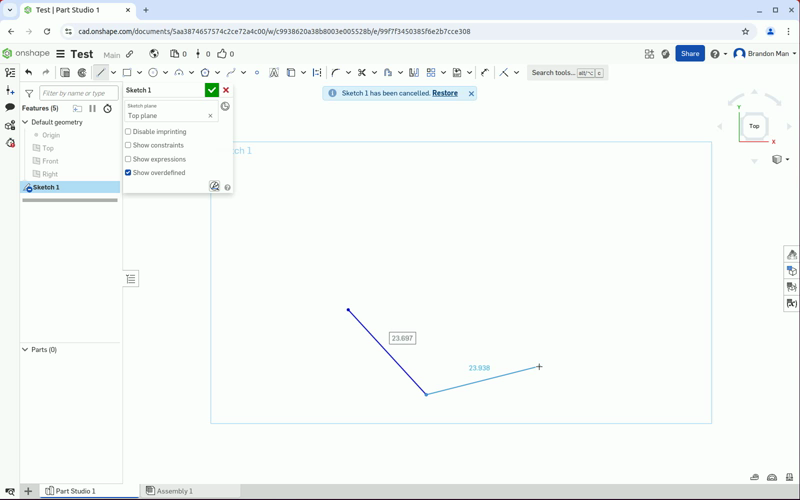
key_down(shift)
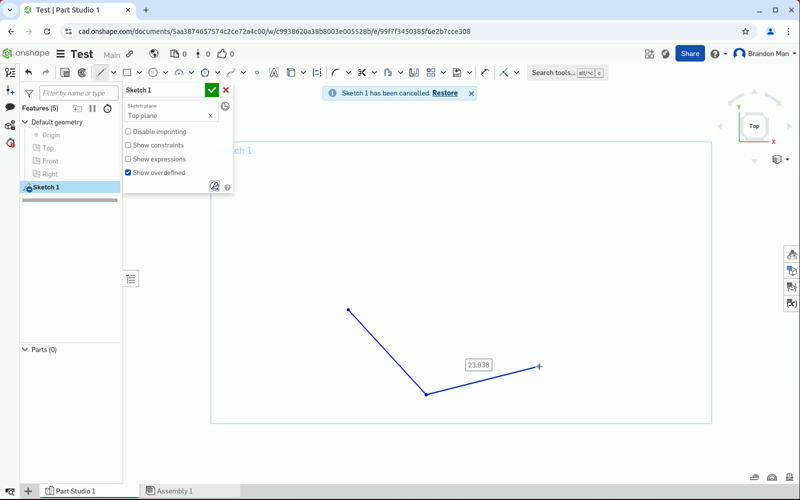
mouse_move(572, 258)
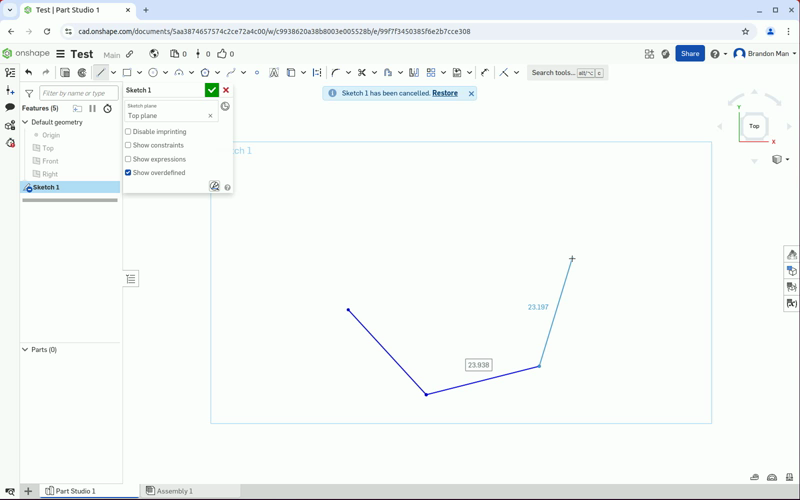
click(572, 258)
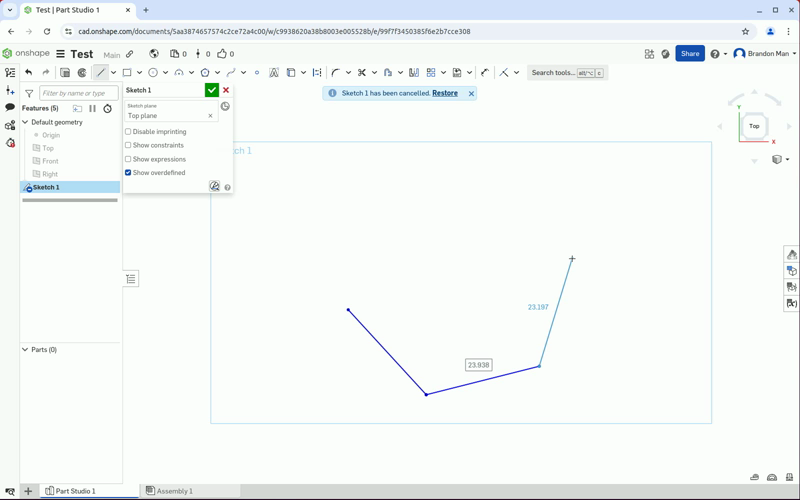
key_up(shift)
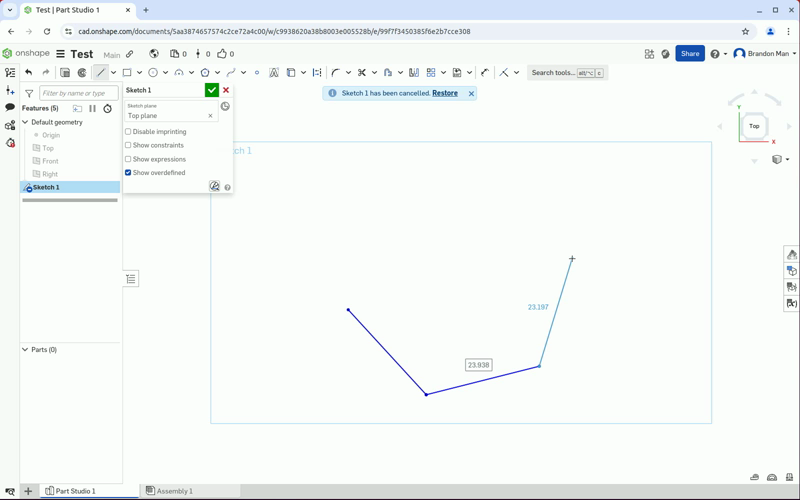
key_down(shift)
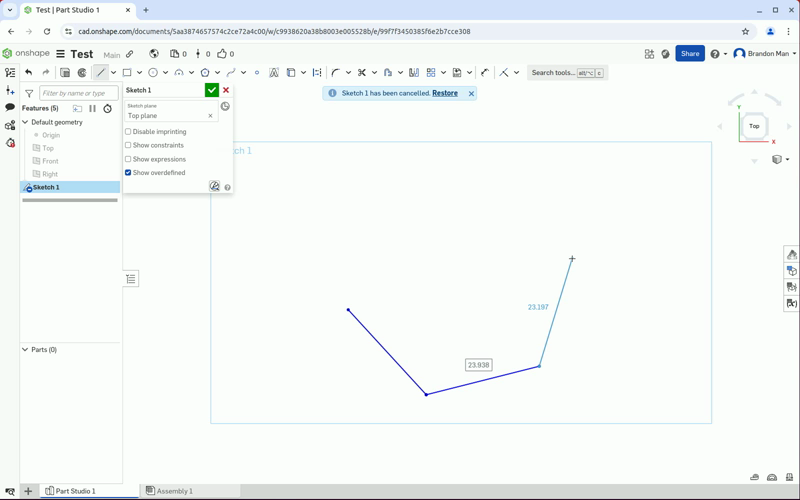
mouse_move(494, 173)
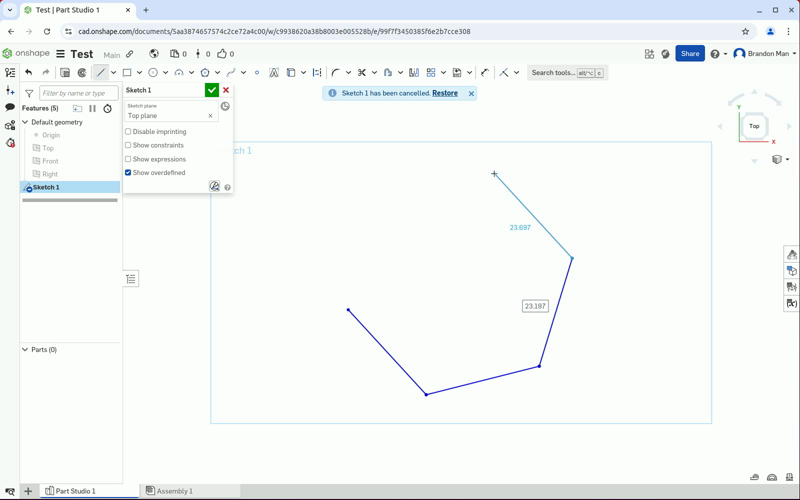
click(494, 173)
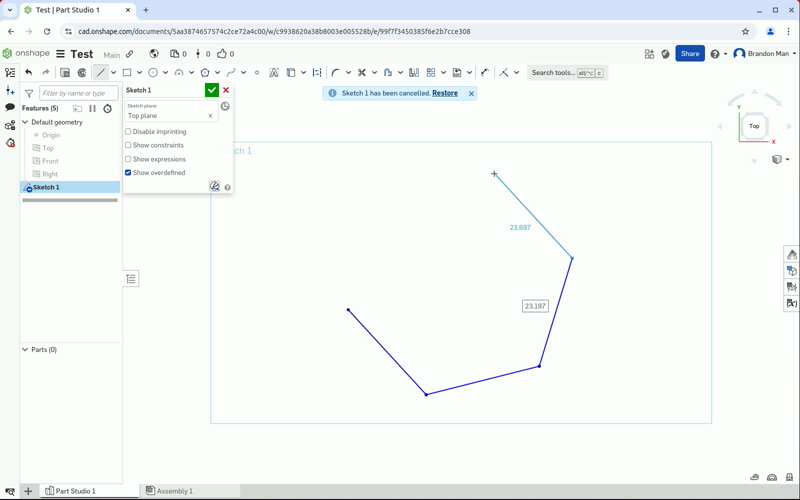
key_up(shift)
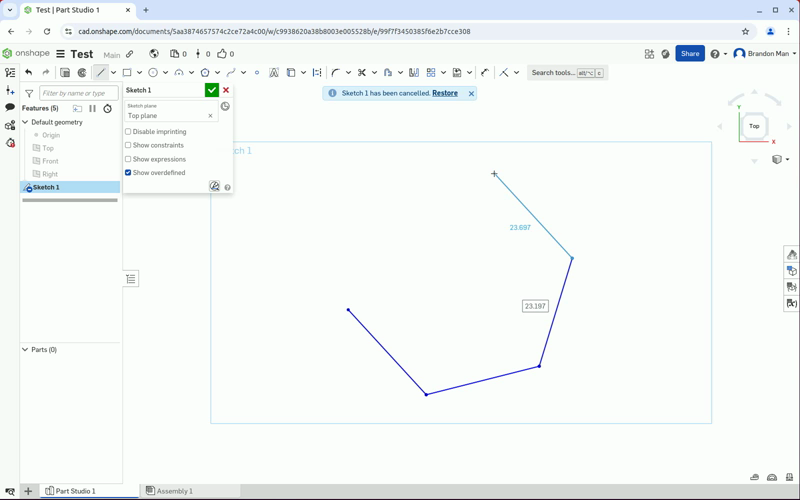
key_down(shift)
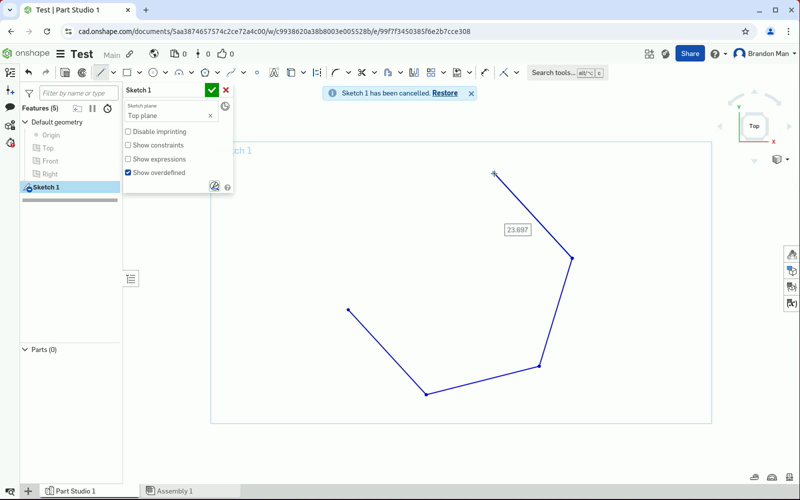
mouse_move(381, 199)
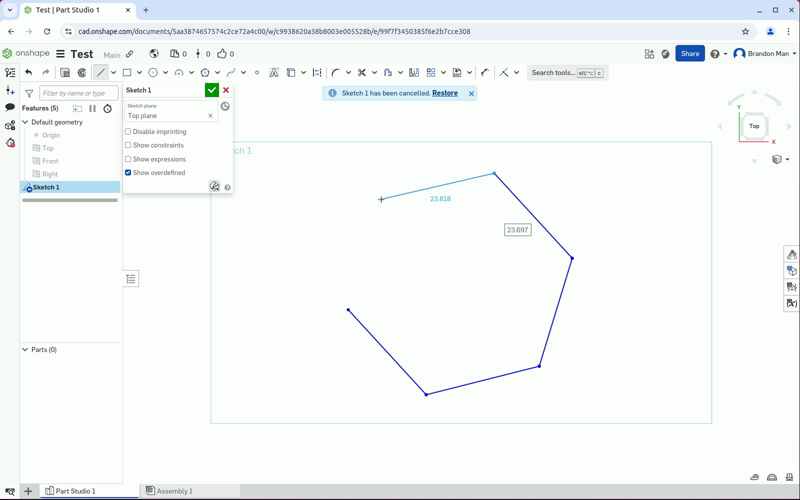
click(381, 199)
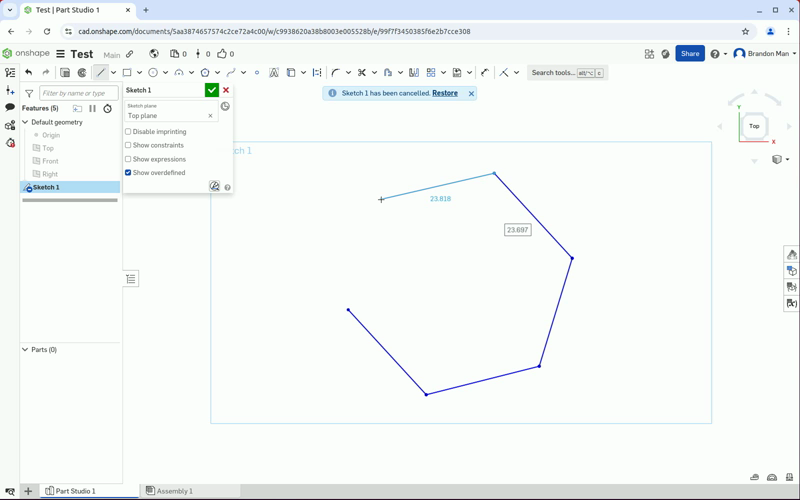
key_up(shift)
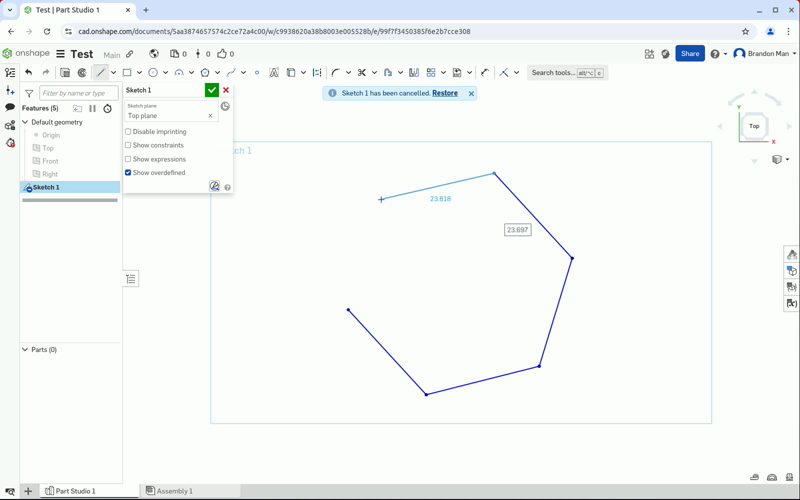
key_down(shift)
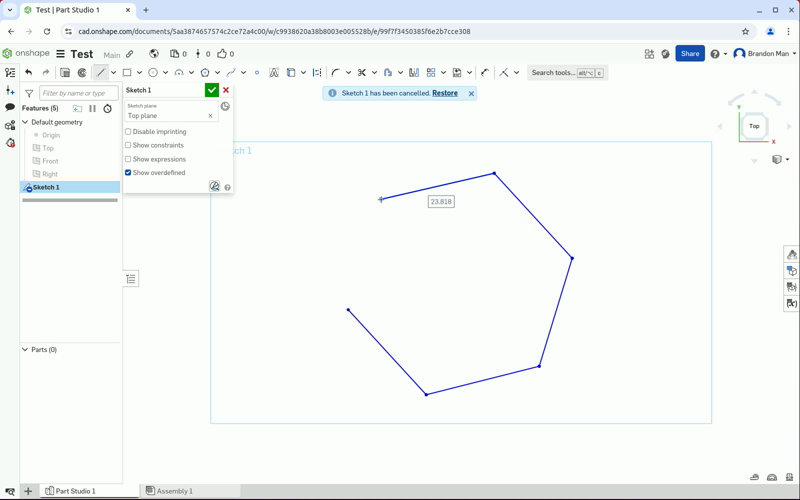
mouse_move(348, 309)
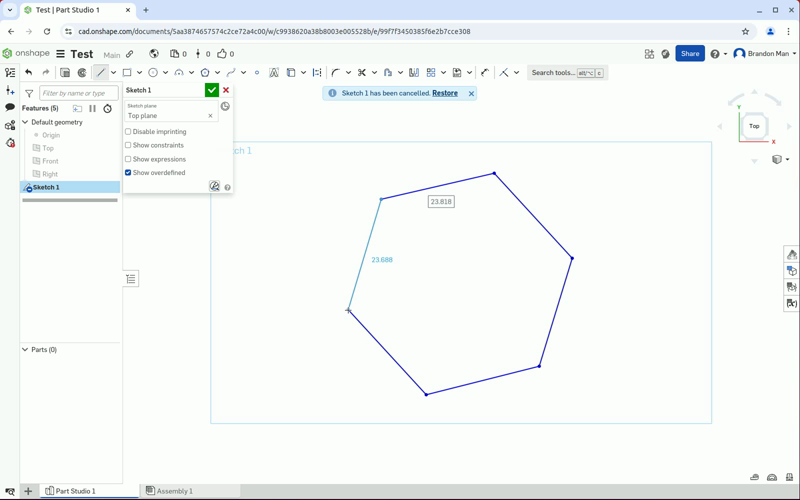
key_up(shift)
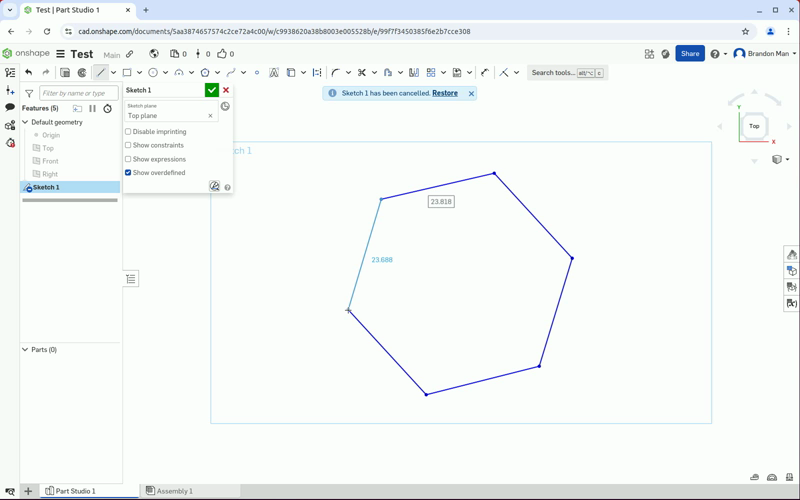
click(348, 309)
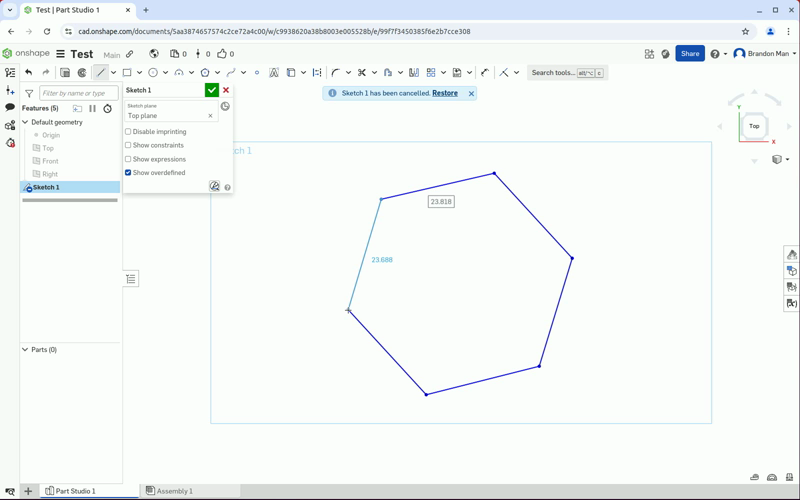
key(esc)
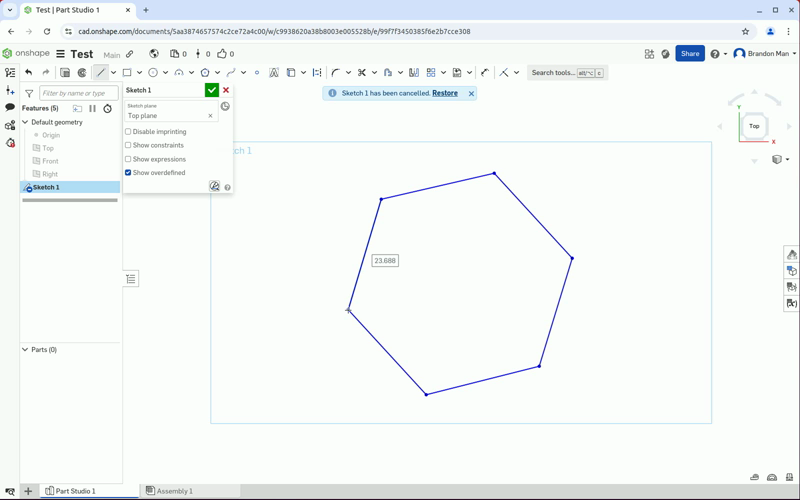
mouse_move(517, 263)
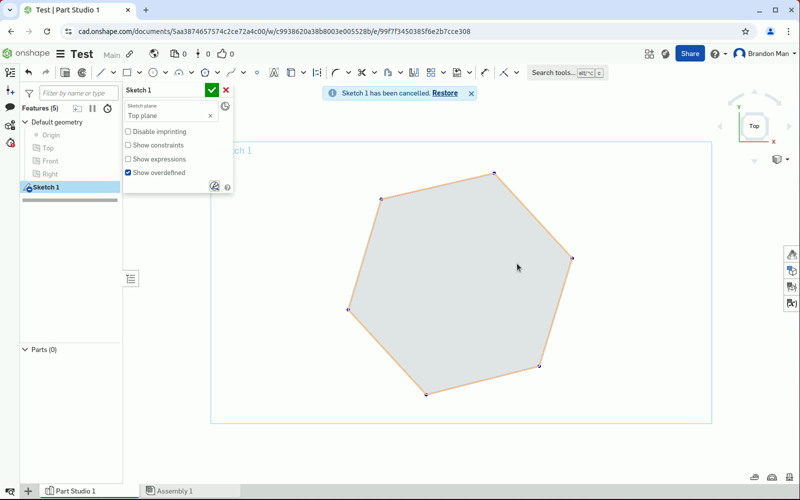
click(517, 263)
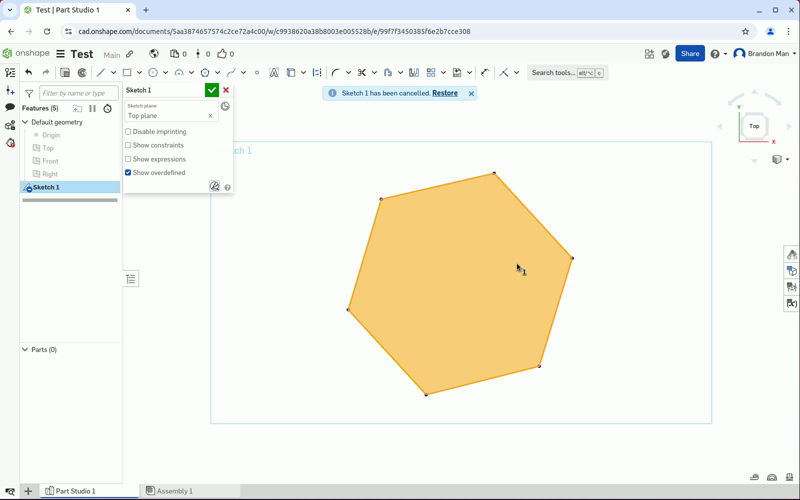
mouse_move(73, 352)
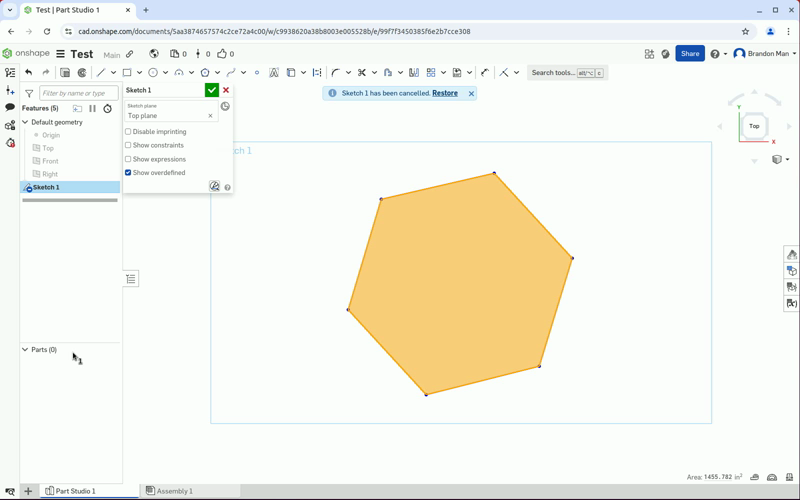
key(shift+y)
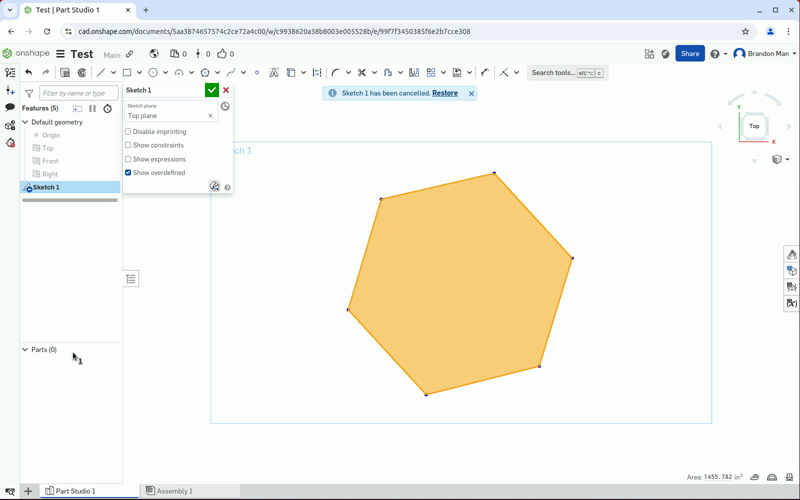
key(shift+e)
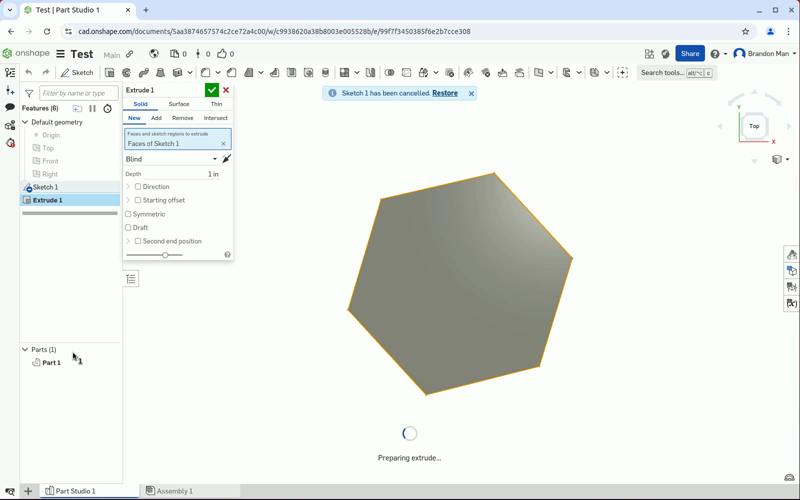
mouse_move(143, 106)
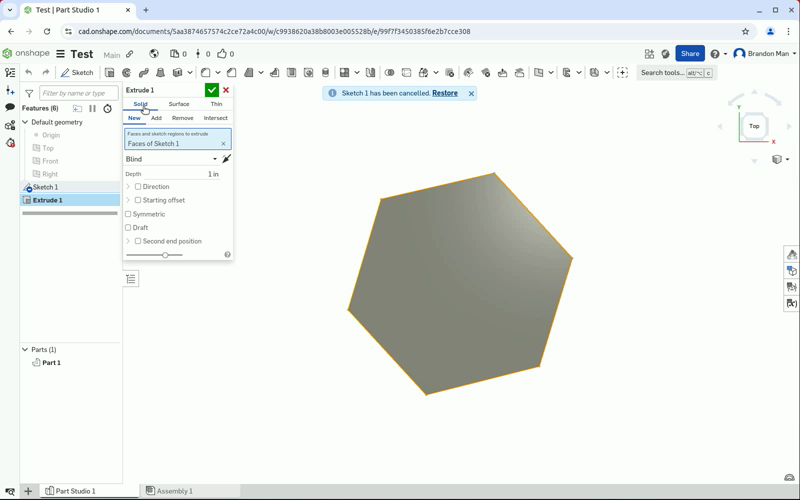
click(143, 106)
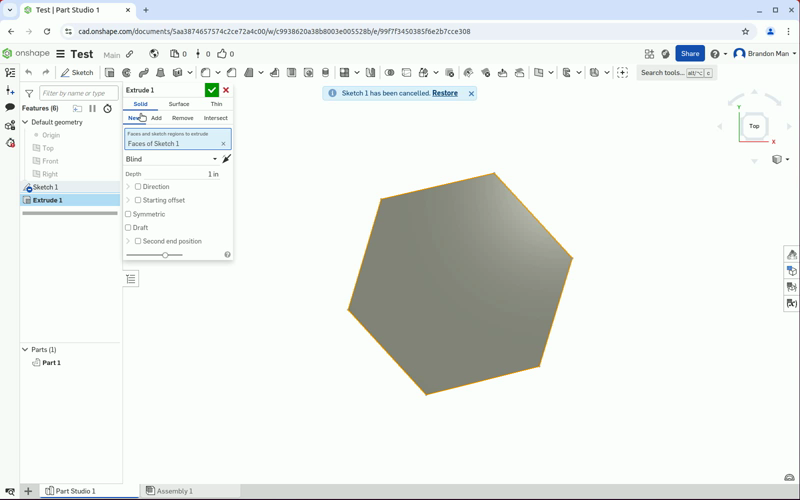
mouse_move(137, 120)
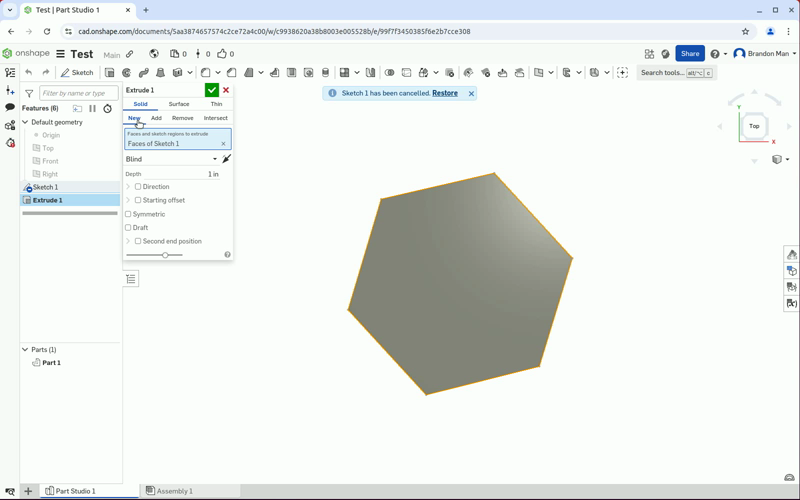
click(137, 120)
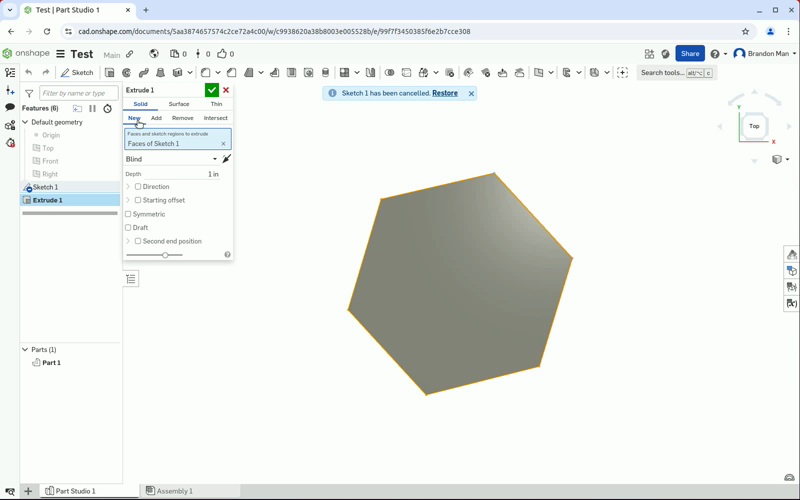
key(tab, 4)
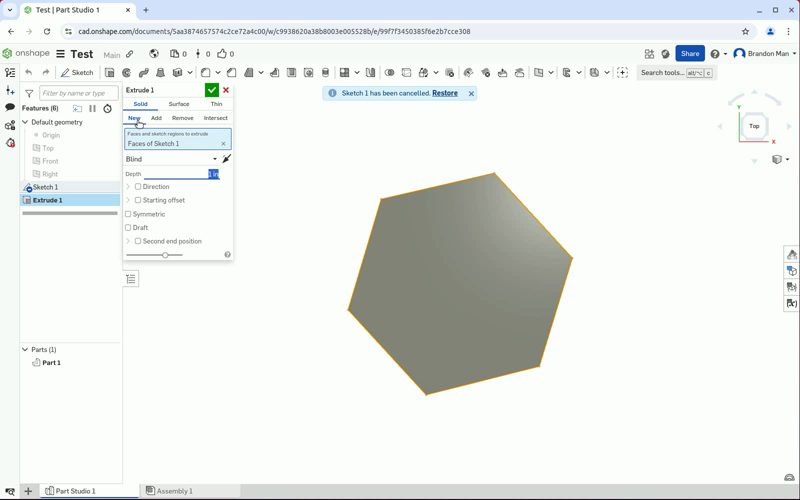
text(4.092)
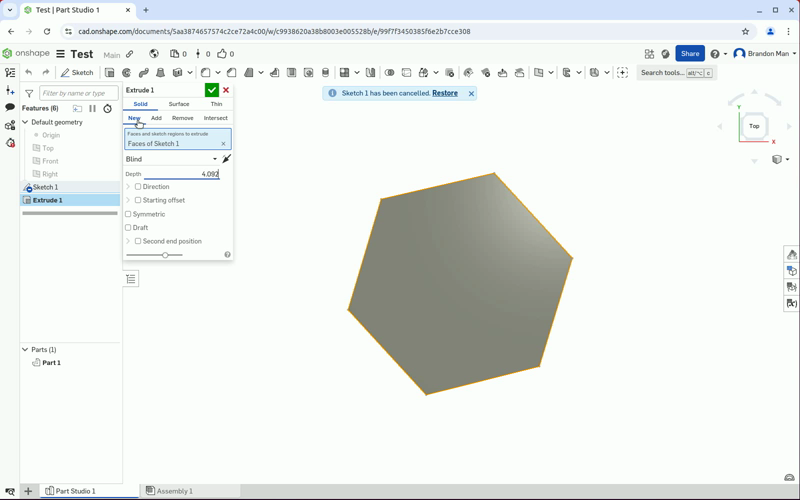
key(enter)
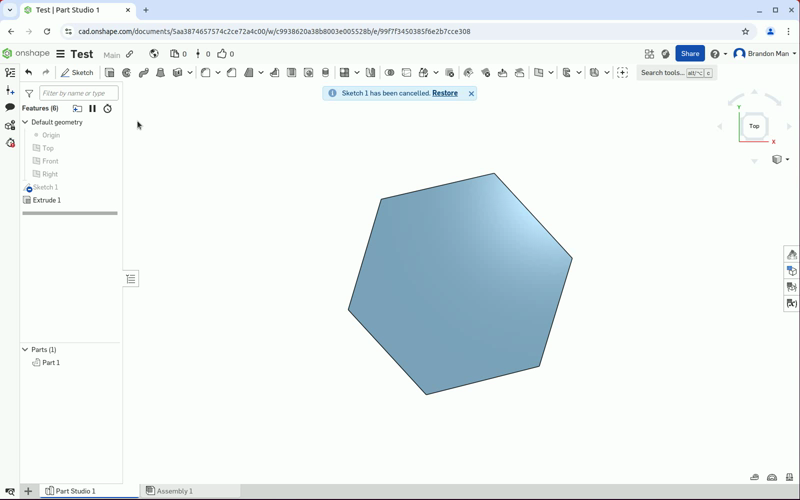
key(shift+h)
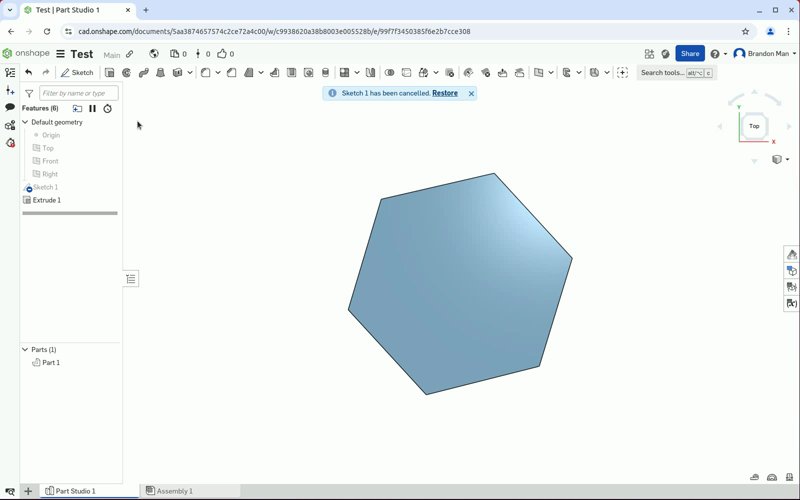
key(shift+h)
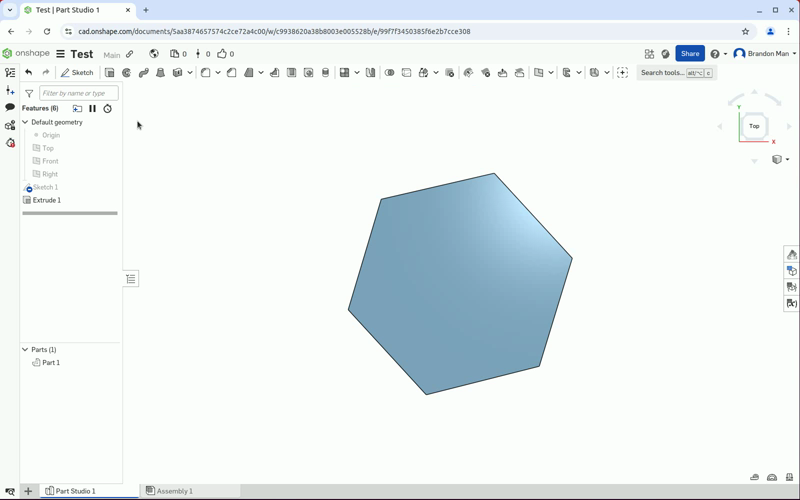
mouse_move(73, 189)
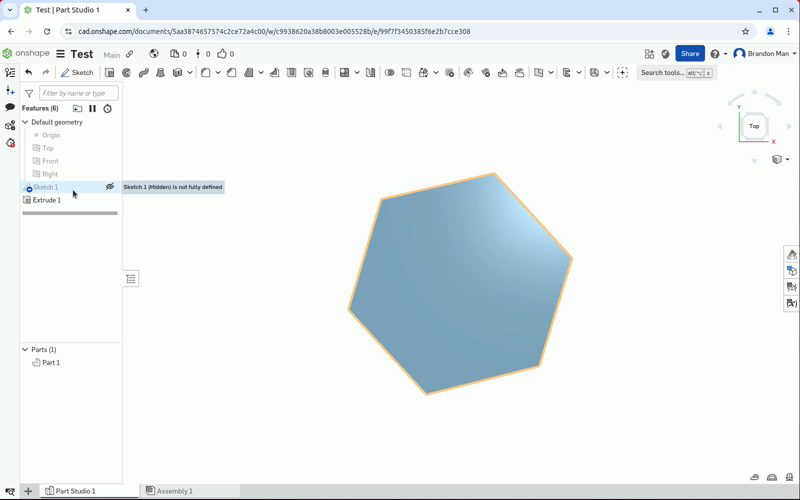
click(73, 189)
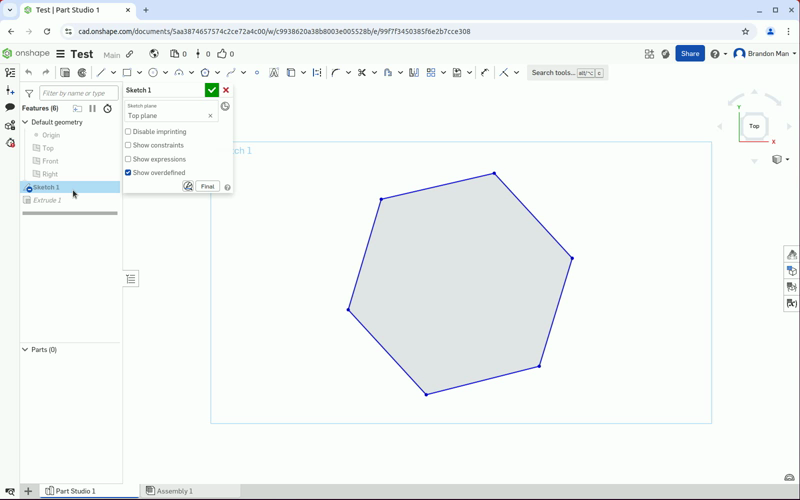
mouse_move(229, 92)
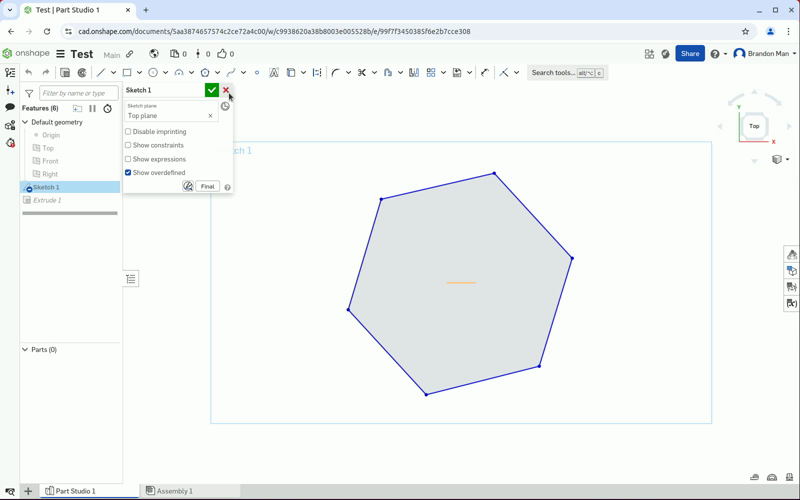
click(229, 92)
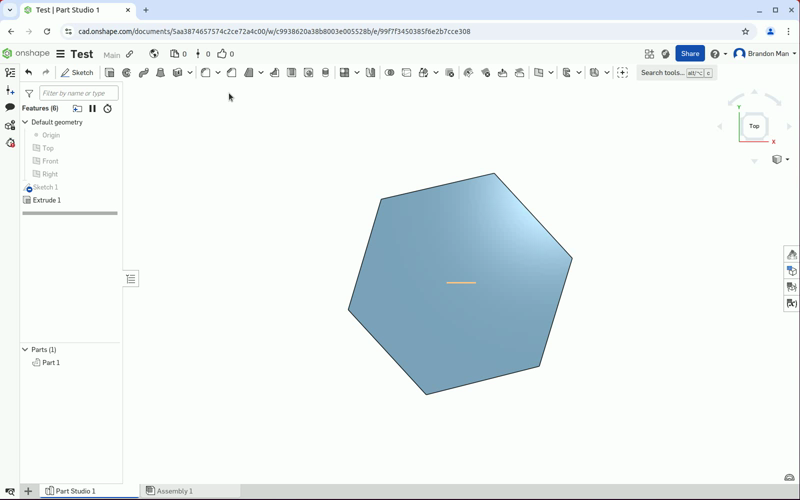
mouse_move(541, 75)
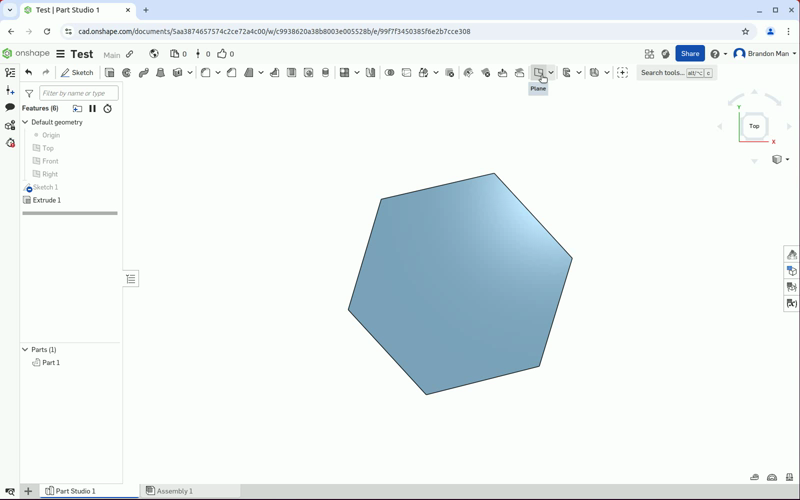
click(541, 75)
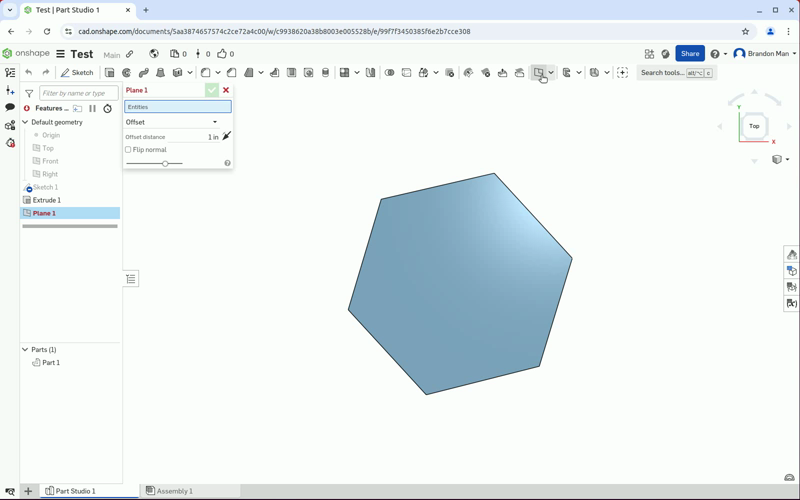
mouse_move(73, 150)
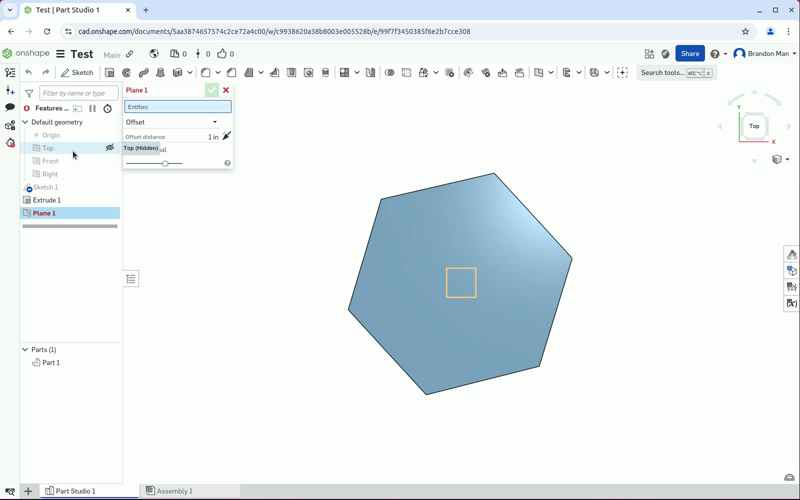
click(73, 150)
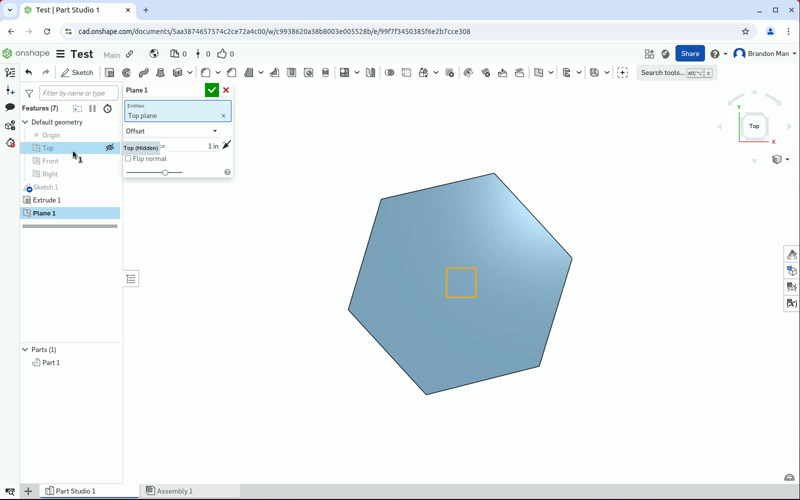
key(tab, 2)
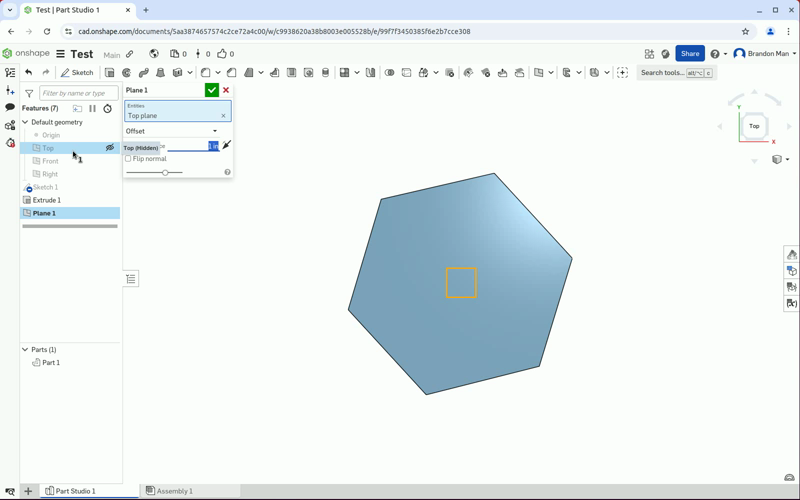
text(4.098)
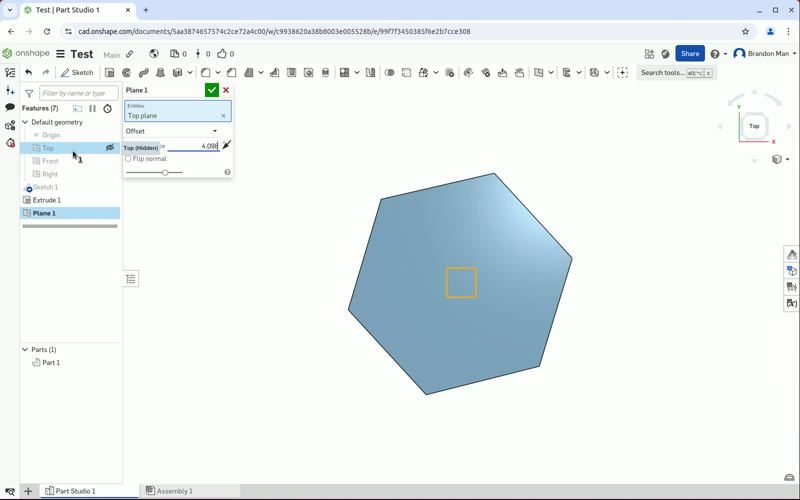
key(enter, 2)
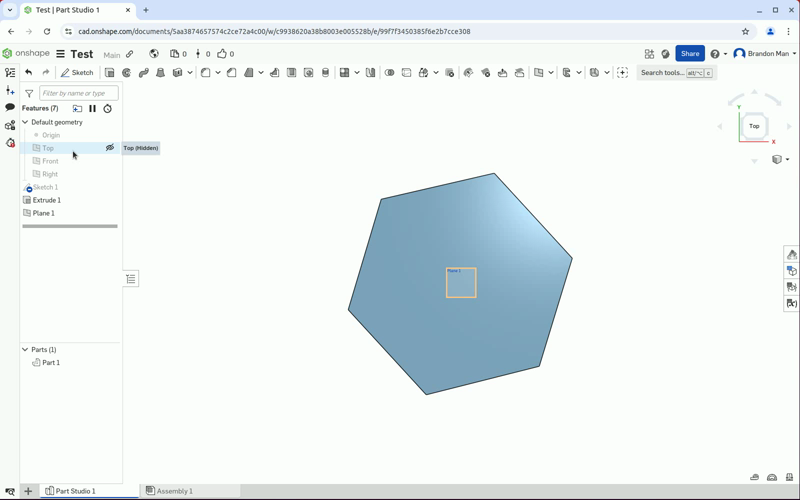
key(shift+s)
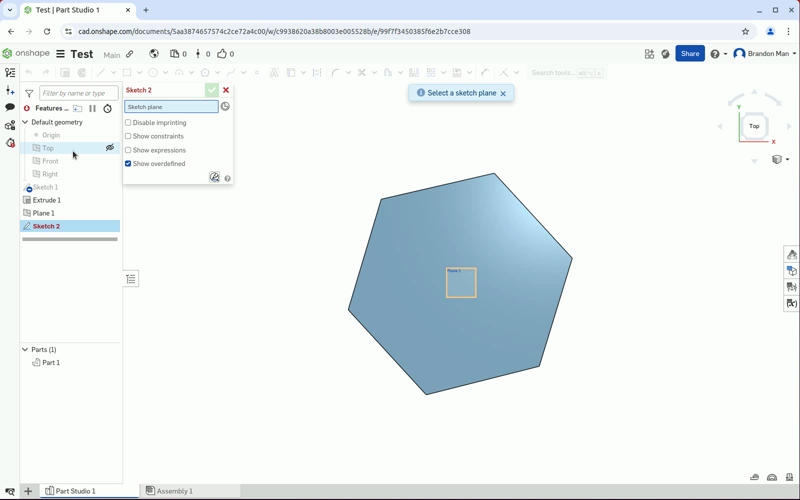
mouse_move(73, 215)
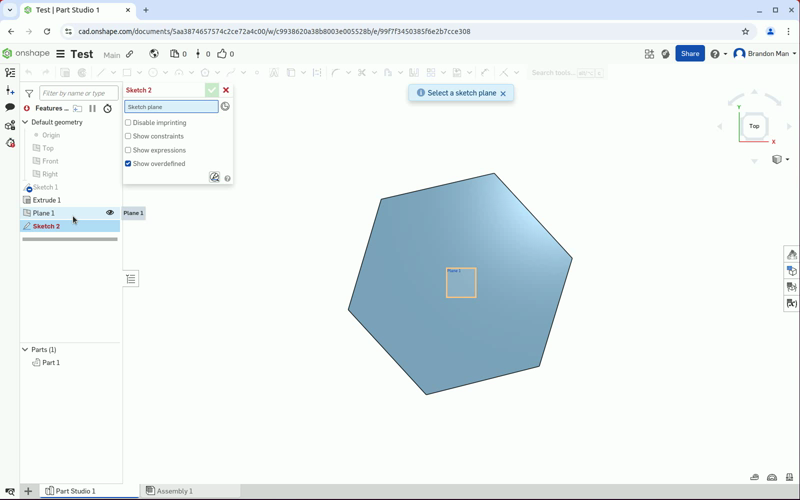
click(73, 215)
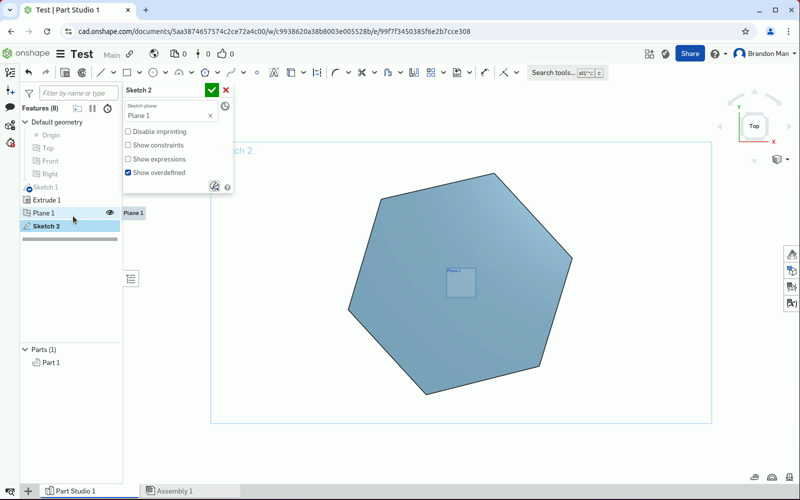
mouse_move(73, 352)
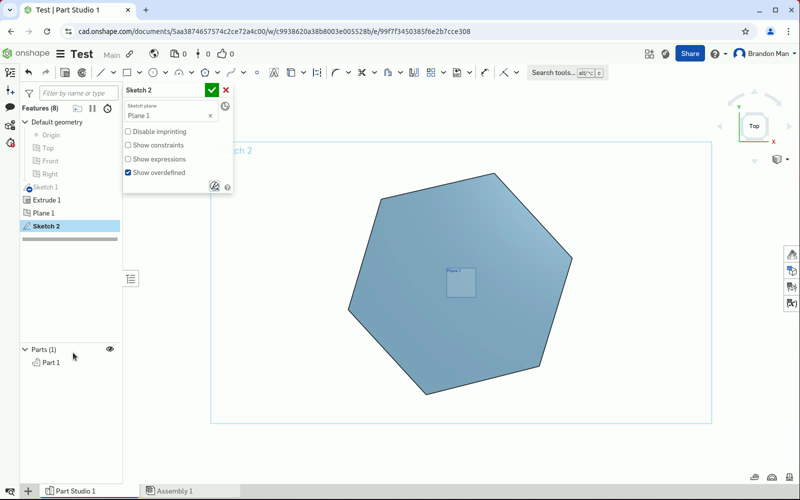
key(y)
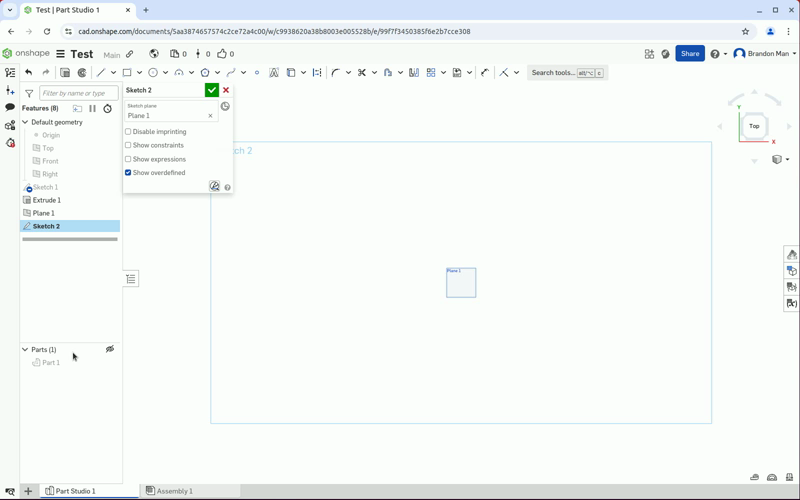
key(c)
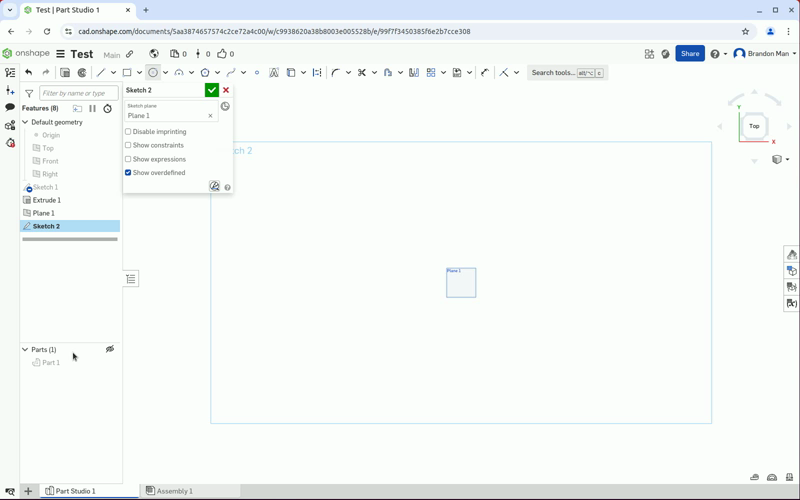
key_down(shift)
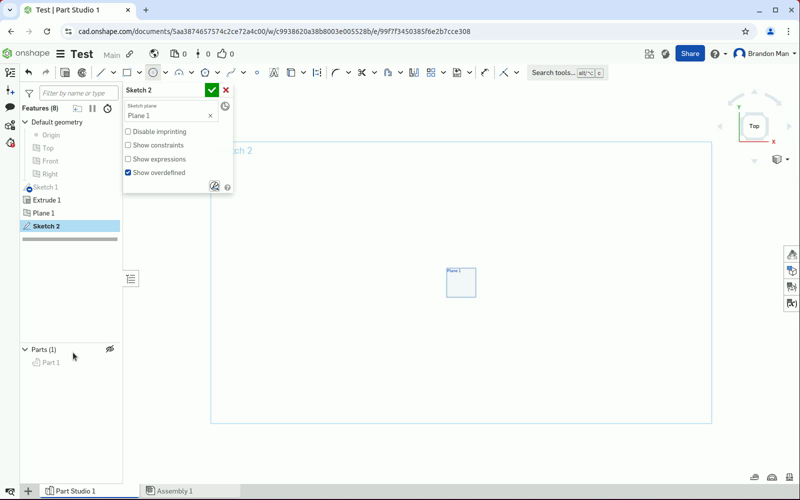
mouse_move(467, 282)
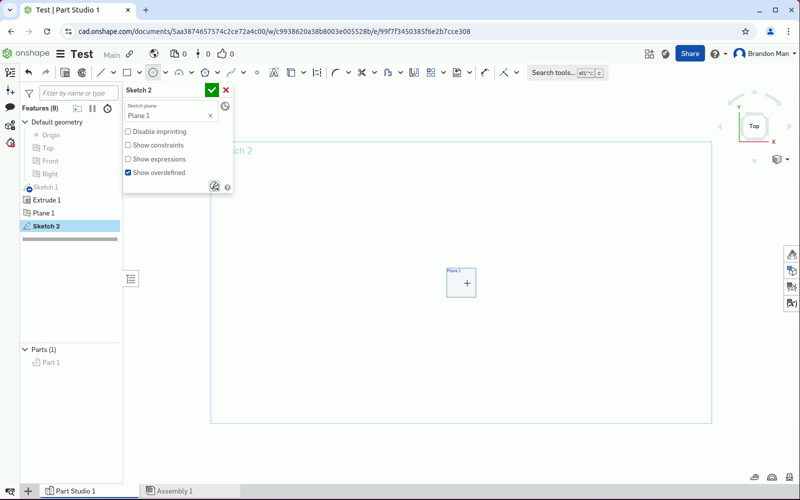
click(467, 282)
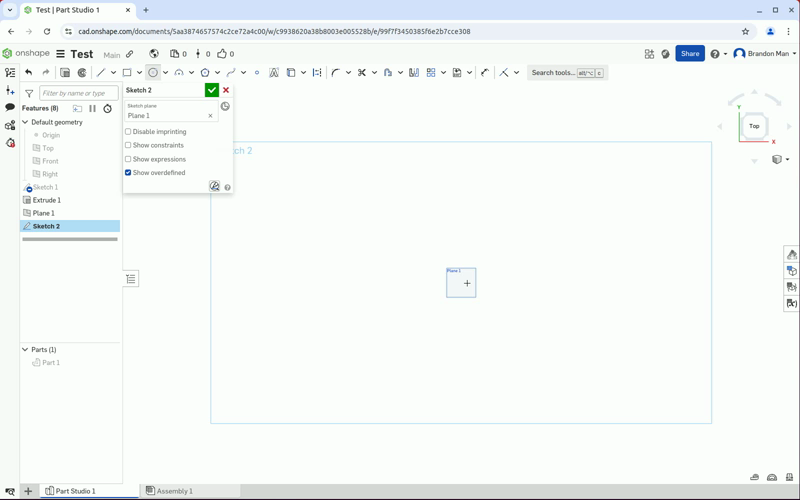
key_up(shift)
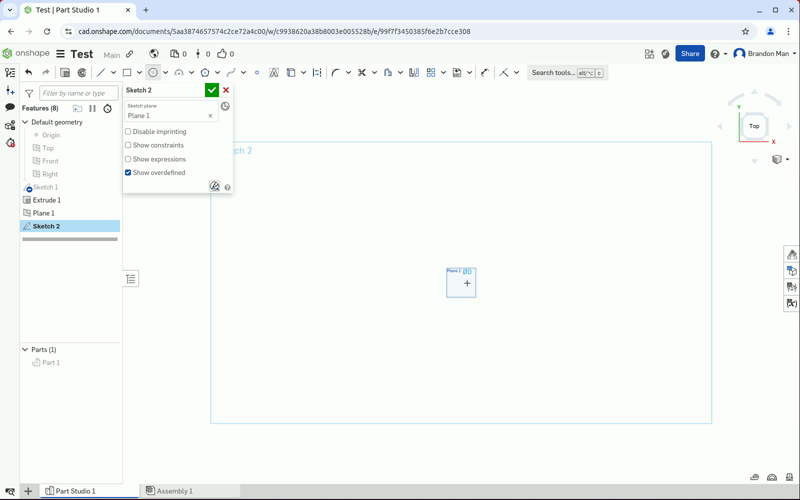
mouse_move(490, 282)
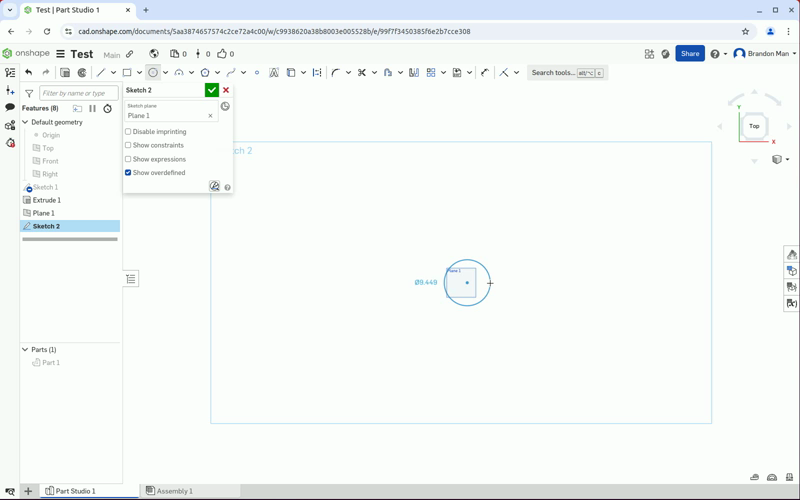
click(490, 282)
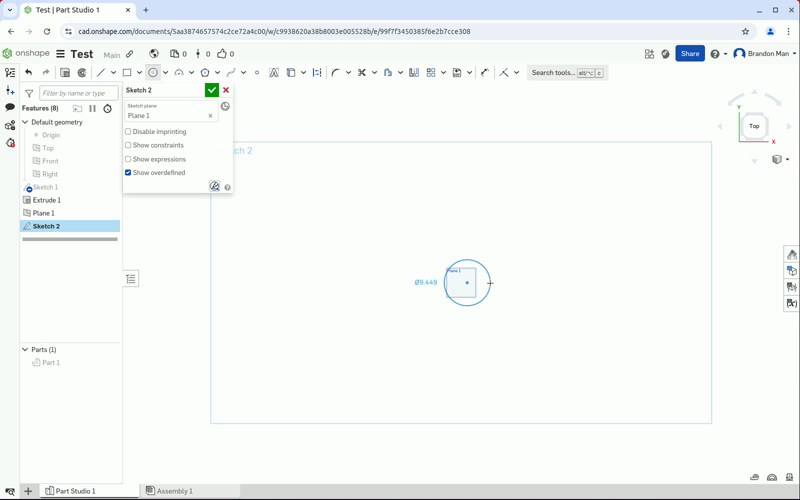
key(esc)
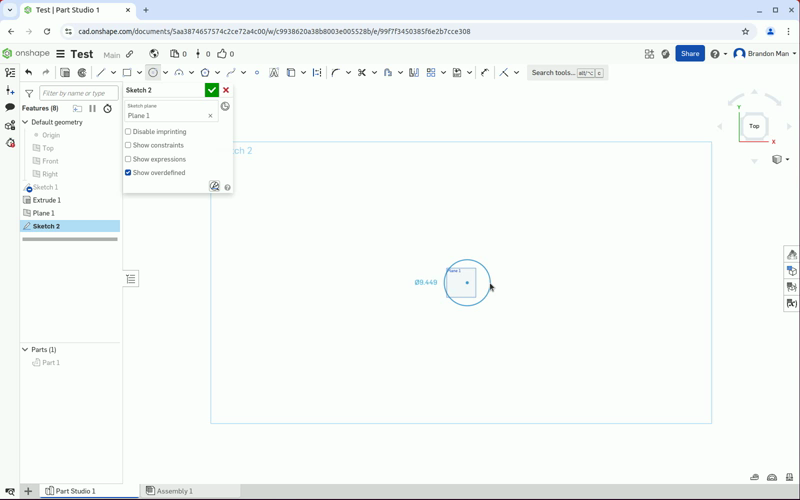
mouse_move(460, 267)
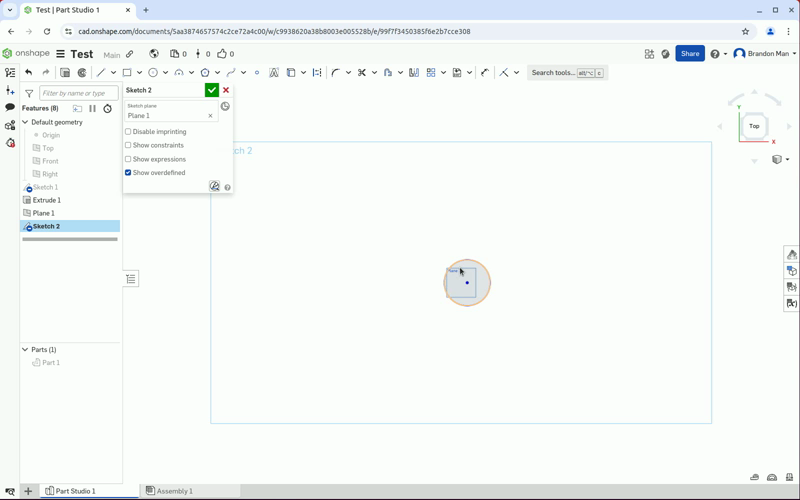
scroll(6)
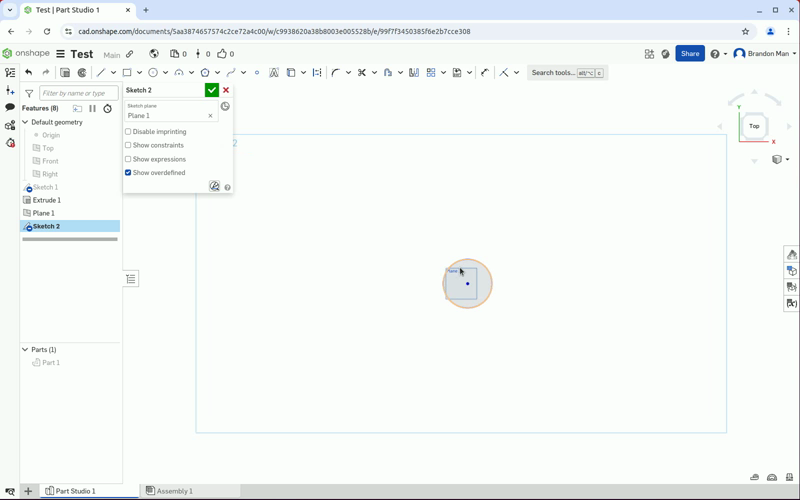
scroll(6)
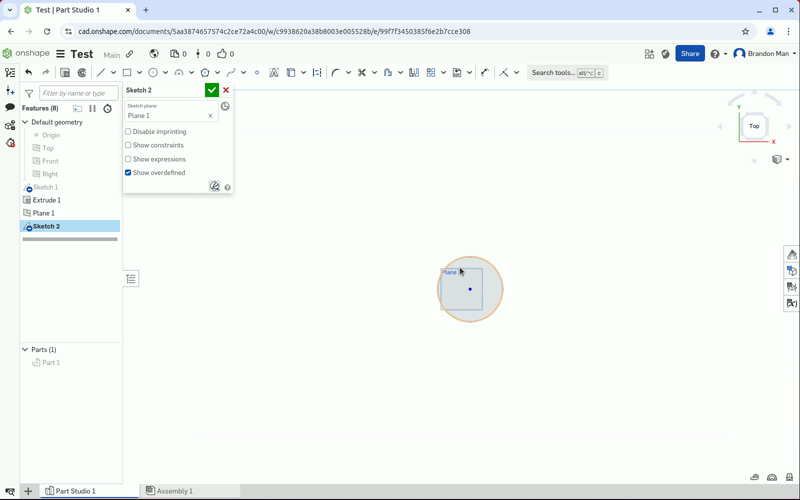
scroll(6)
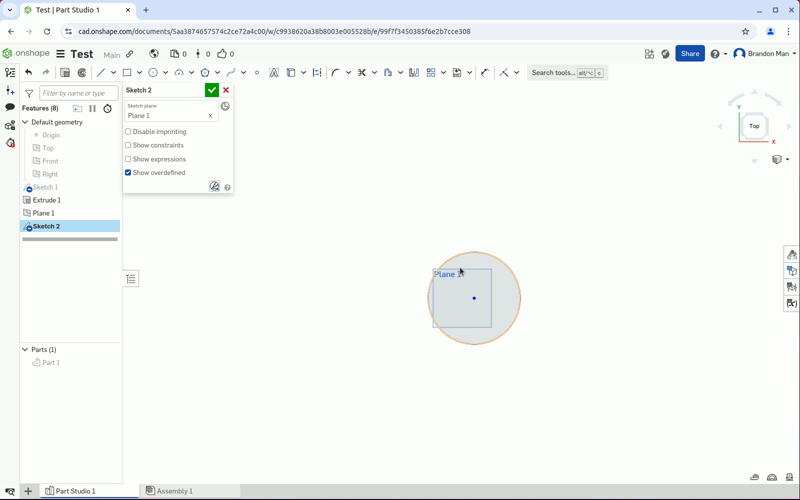
scroll(6)
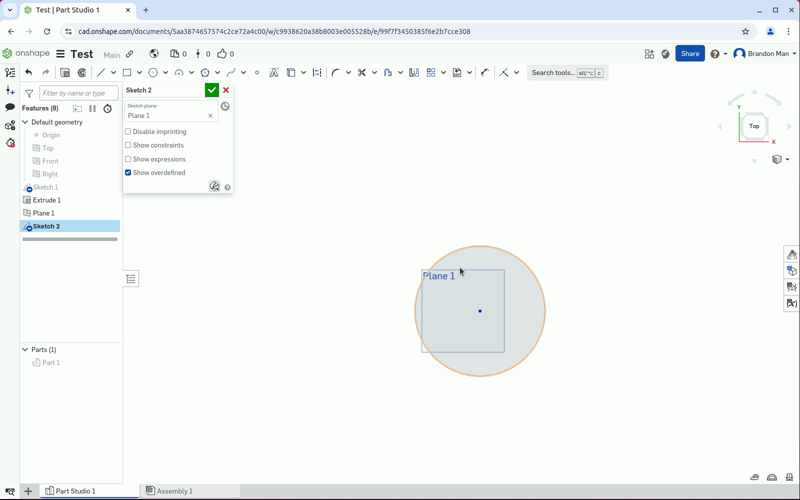
scroll(6)
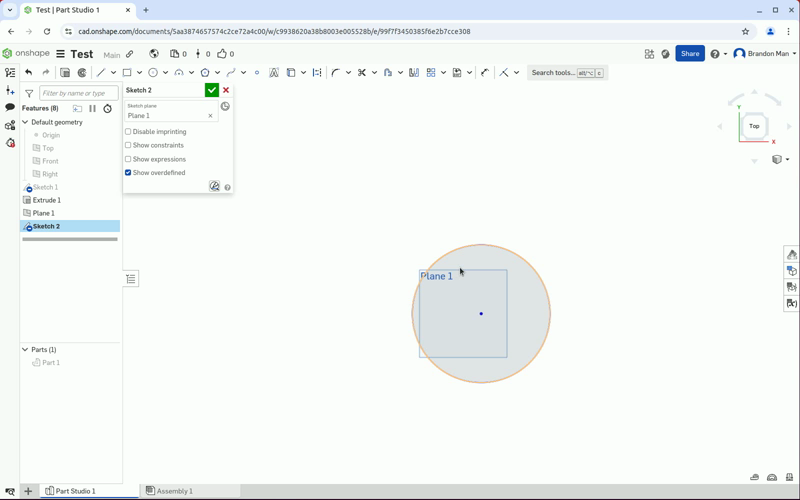
scroll(6)
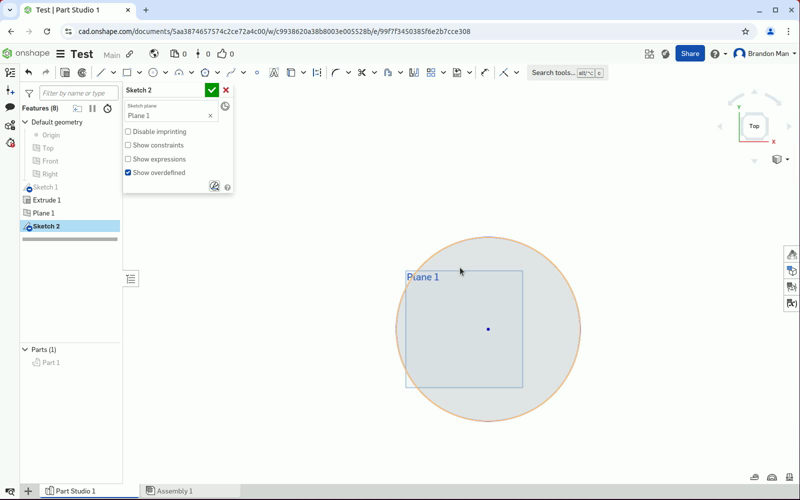
scroll(6)
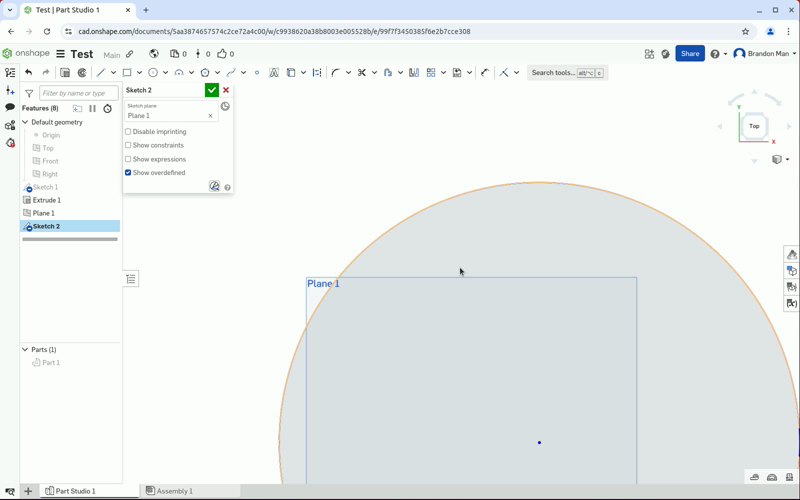
click(460, 267)
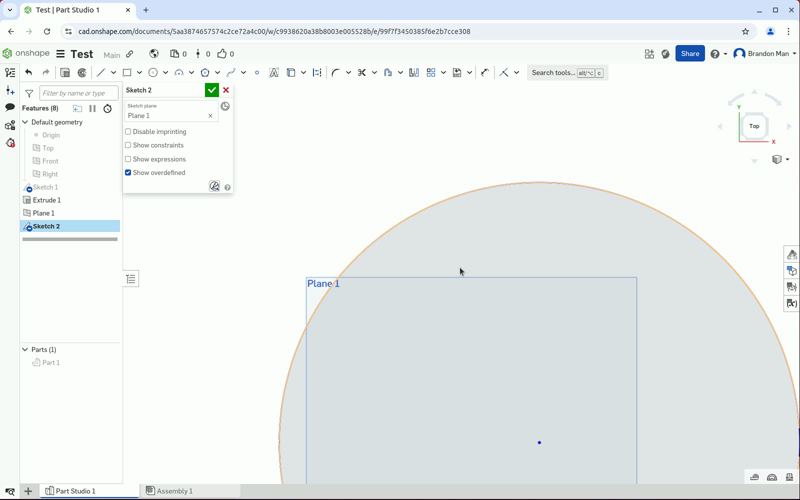
scroll(-6)
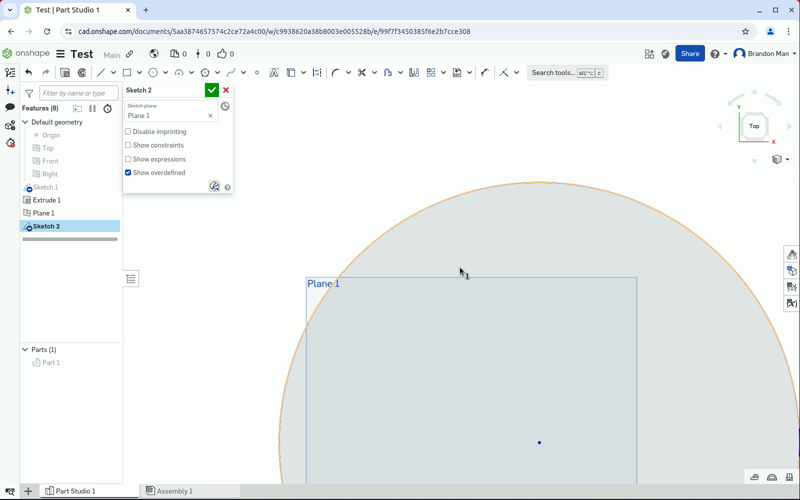
scroll(-6)
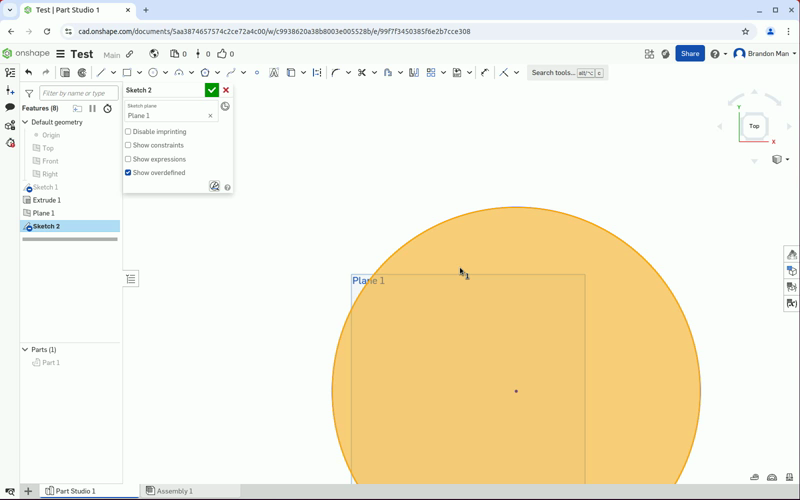
scroll(-6)
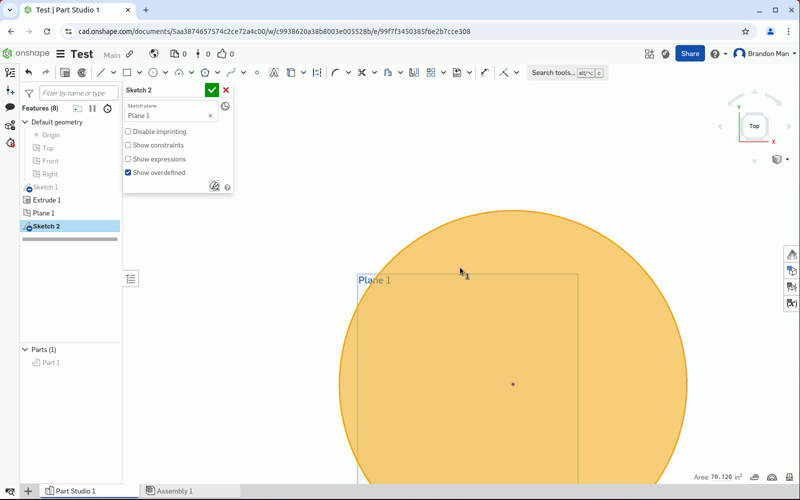
scroll(-6)
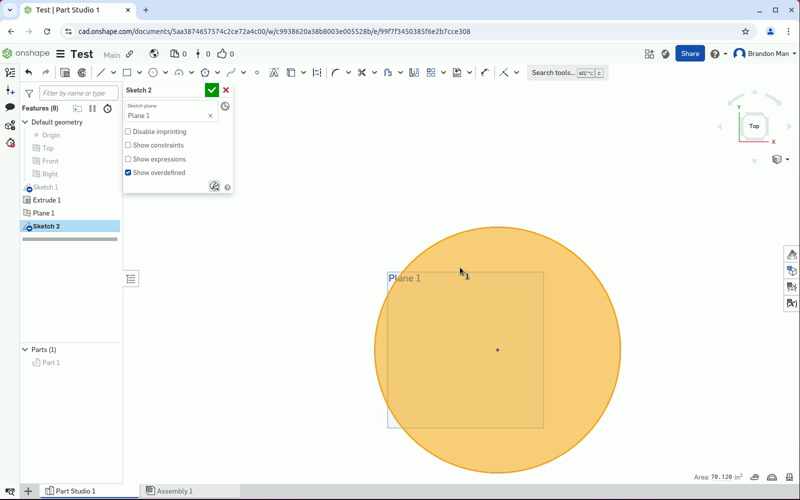
scroll(-6)
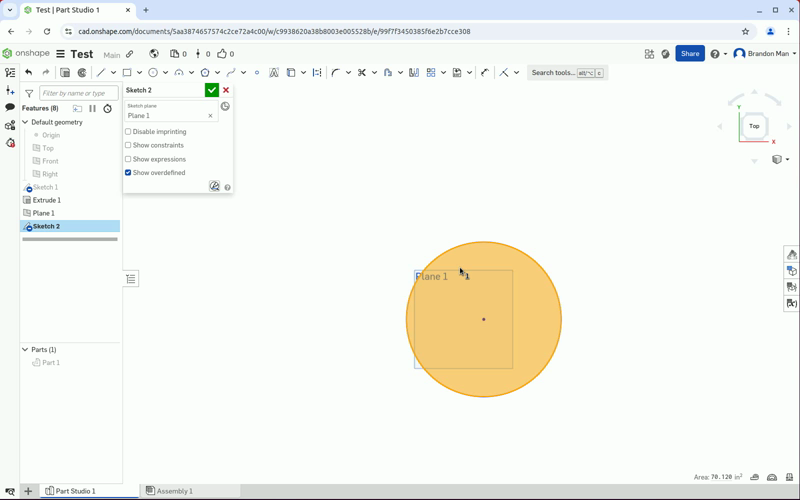
scroll(-6)
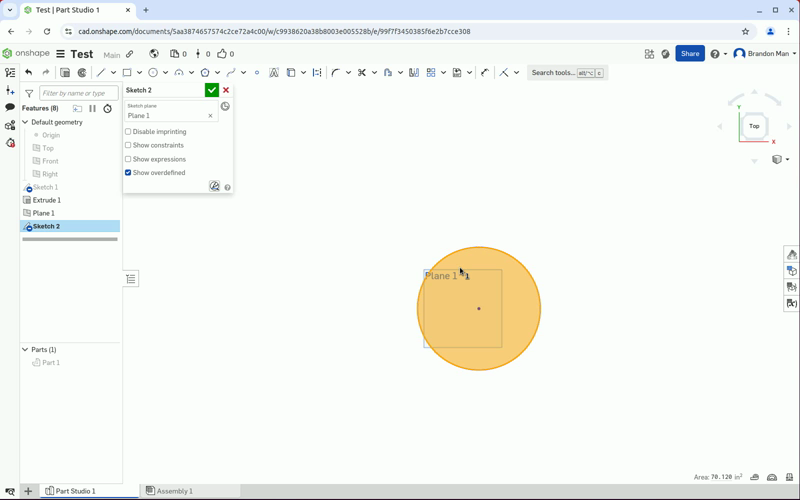
scroll(-6)
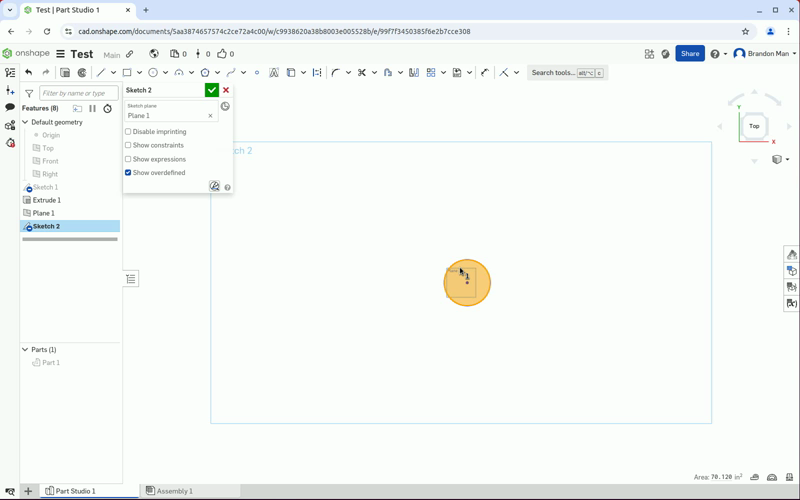
mouse_move(73, 352)
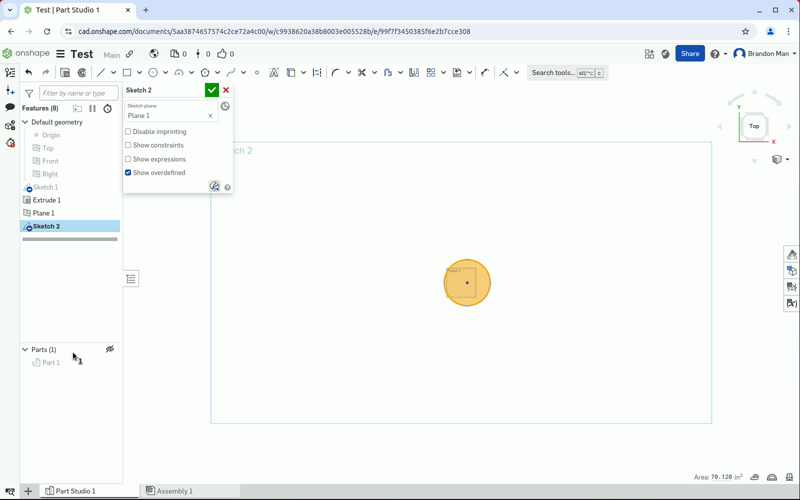
key(shift+y)
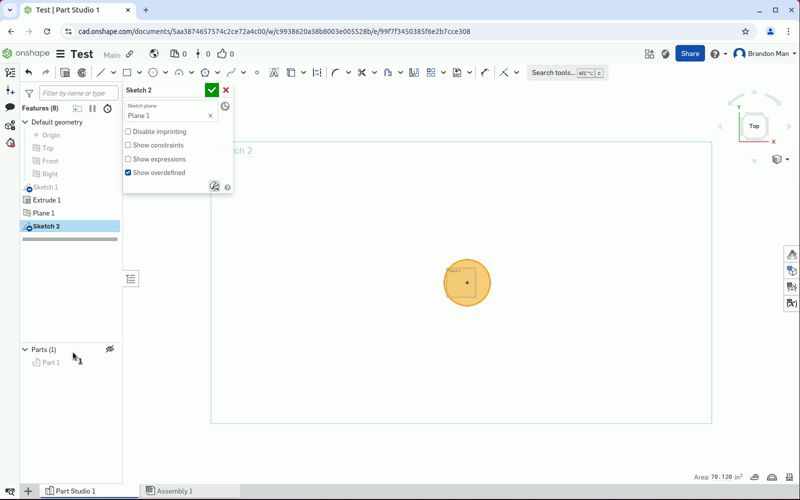
key(shift+e)
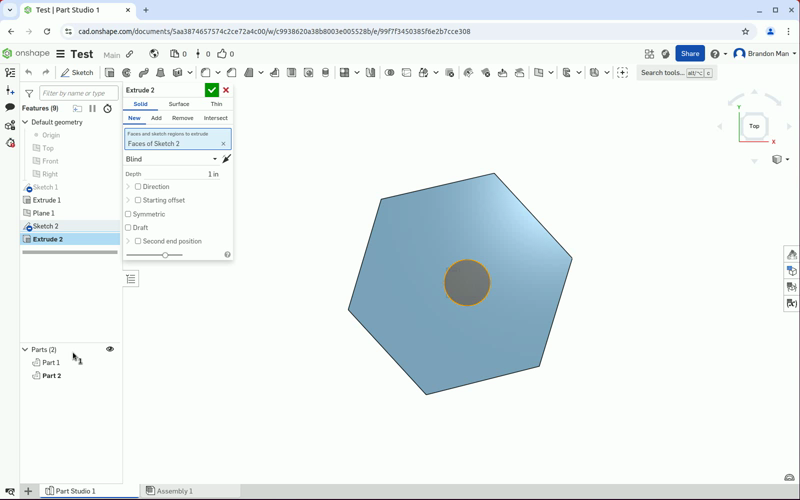
mouse_move(143, 106)
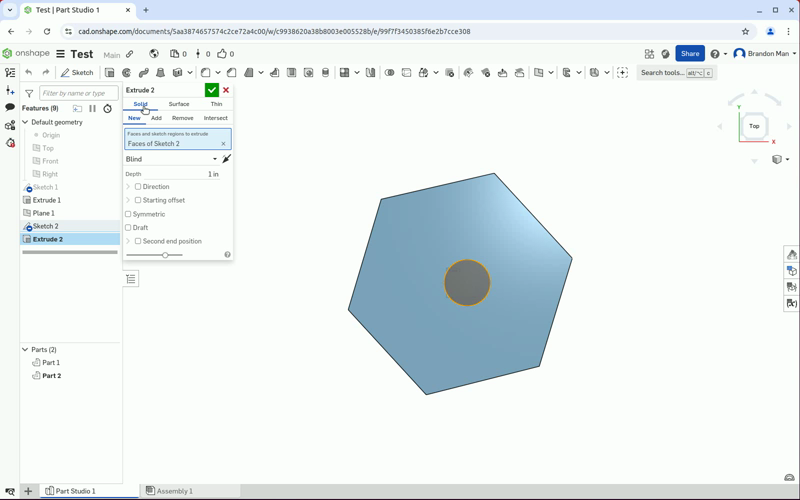
click(143, 106)
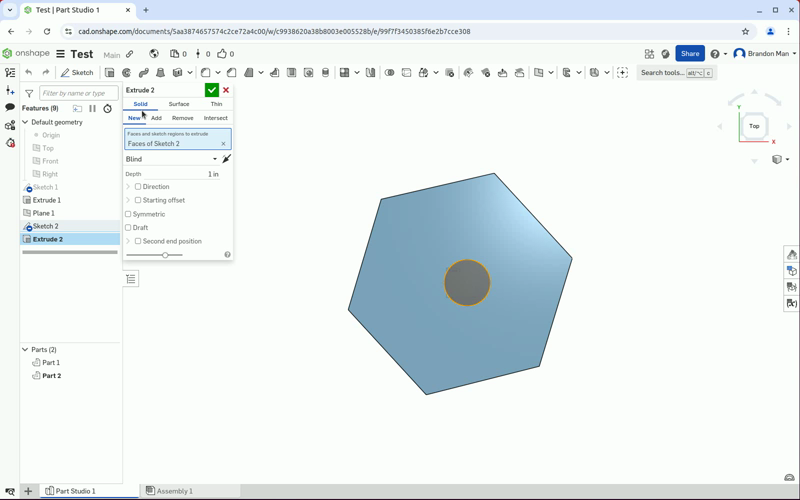
mouse_move(137, 120)
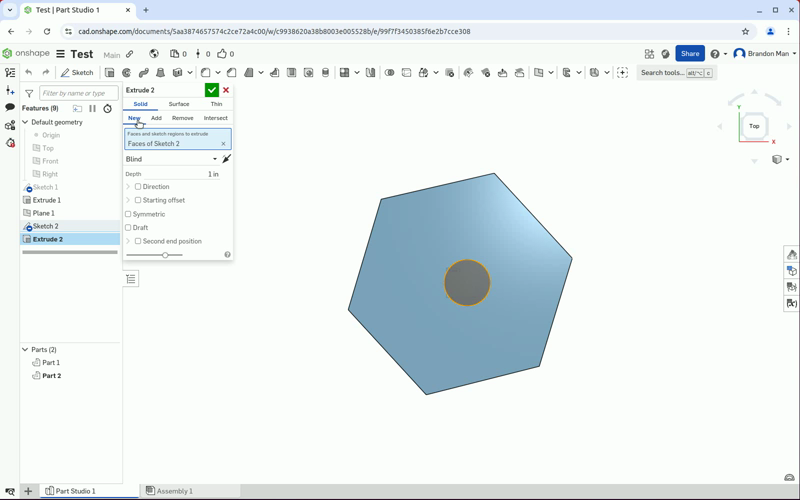
click(137, 120)
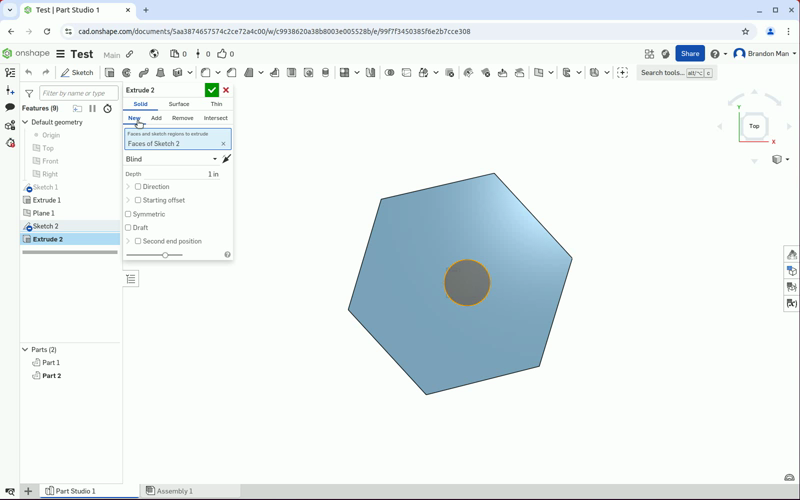
key(tab, 4)
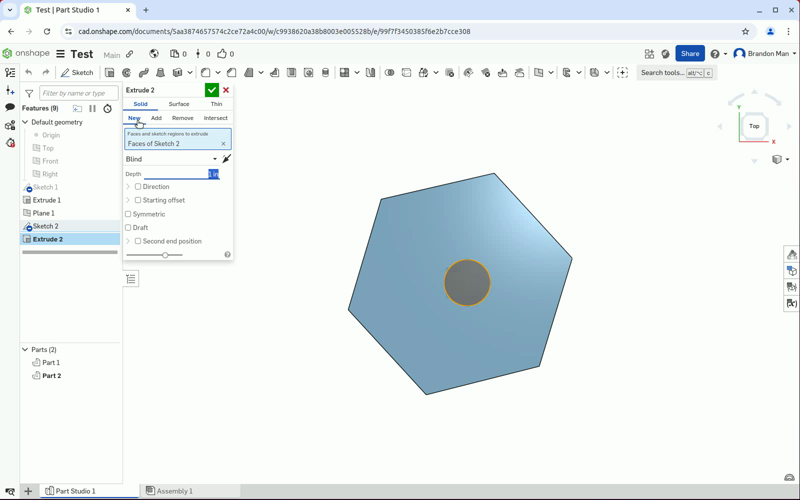
text(0.963)
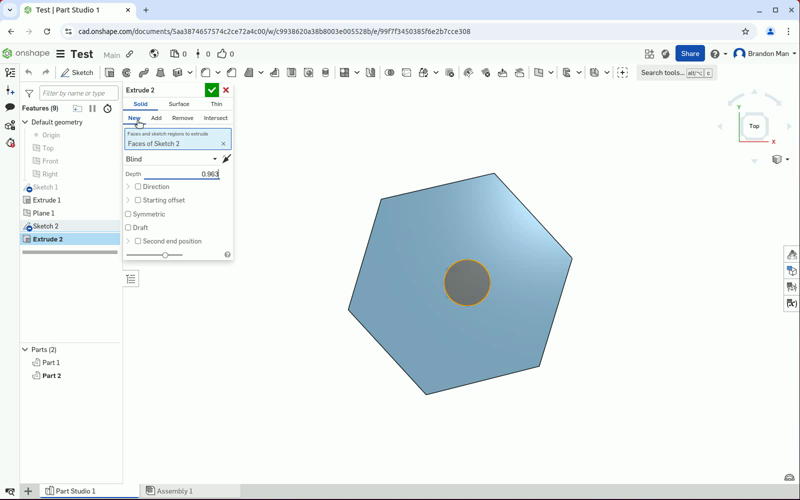
key(enter)
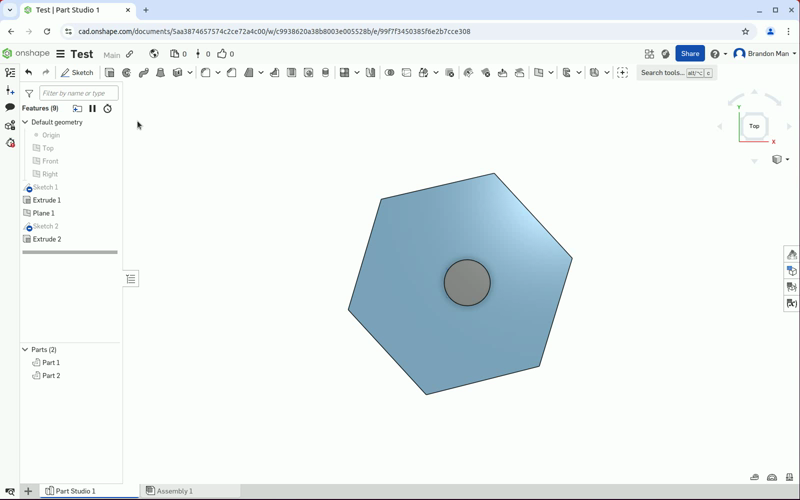
key(shift+h)
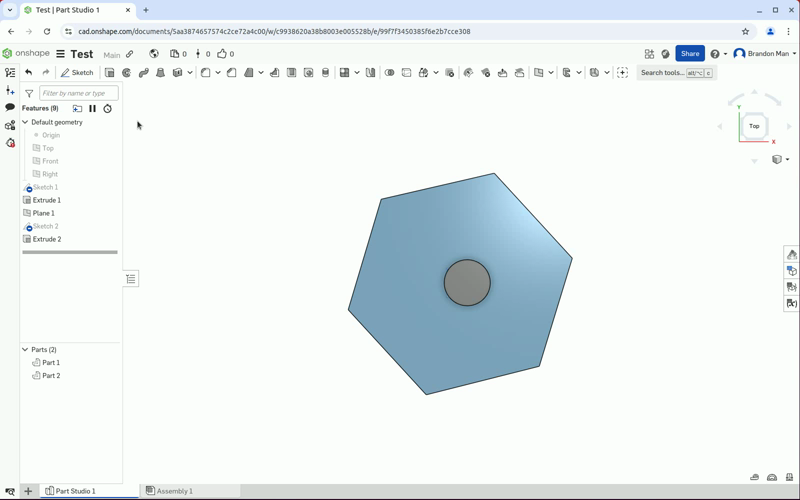
key(shift+h)
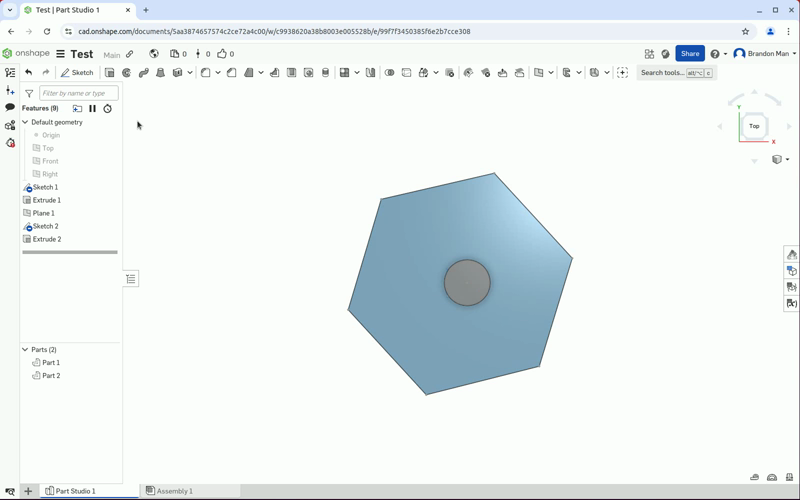
key(shift+7)
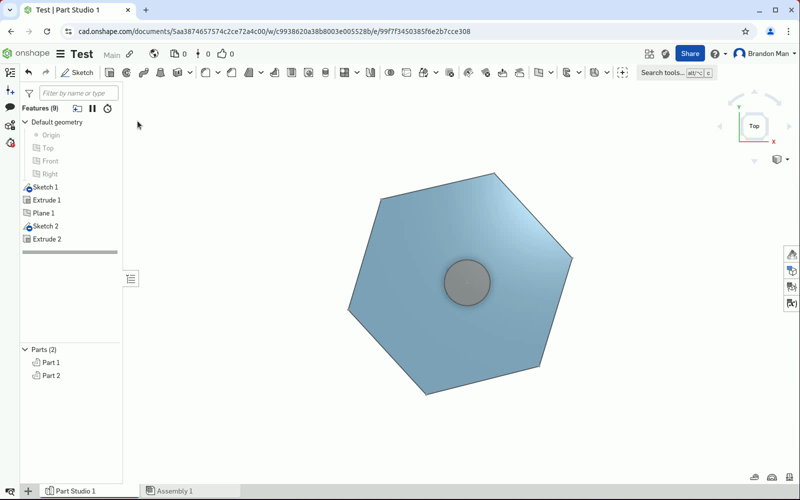
key(up, 3)
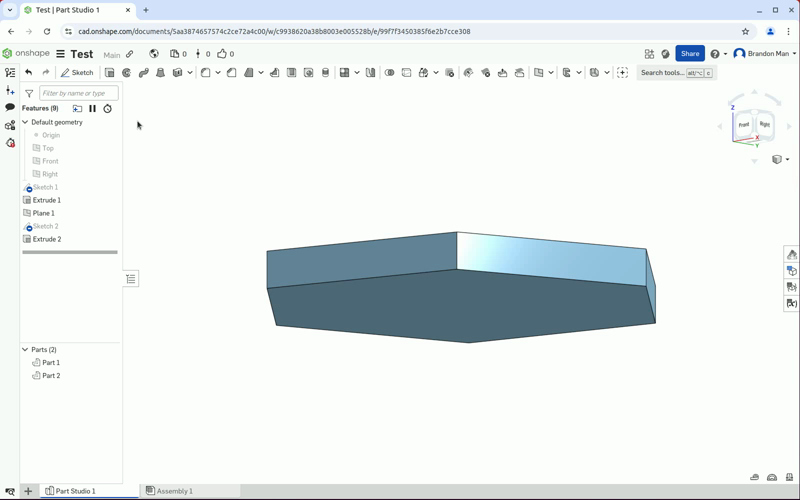
key(left, 3)
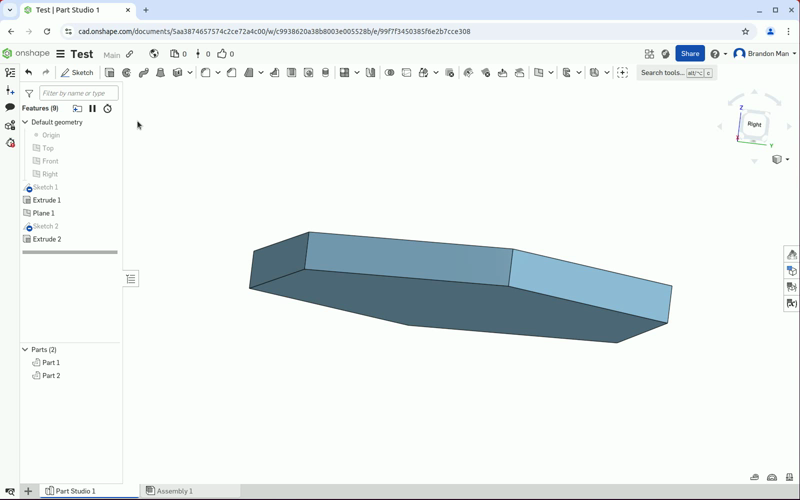
key(right, 3)
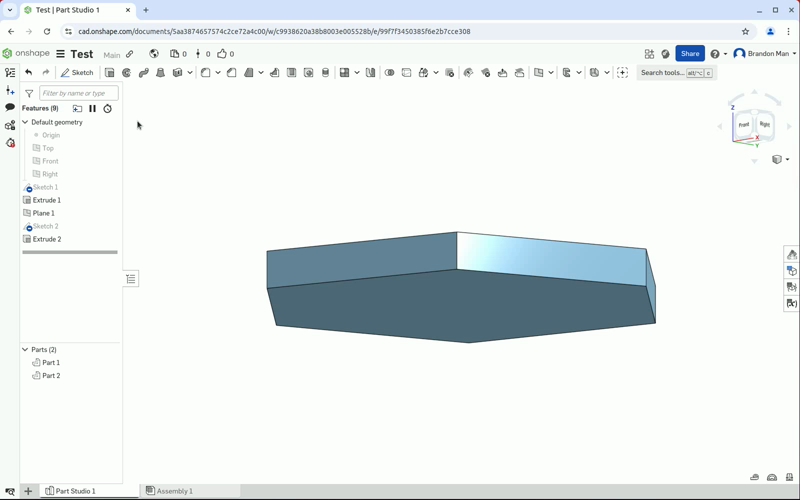
key(down, 3)
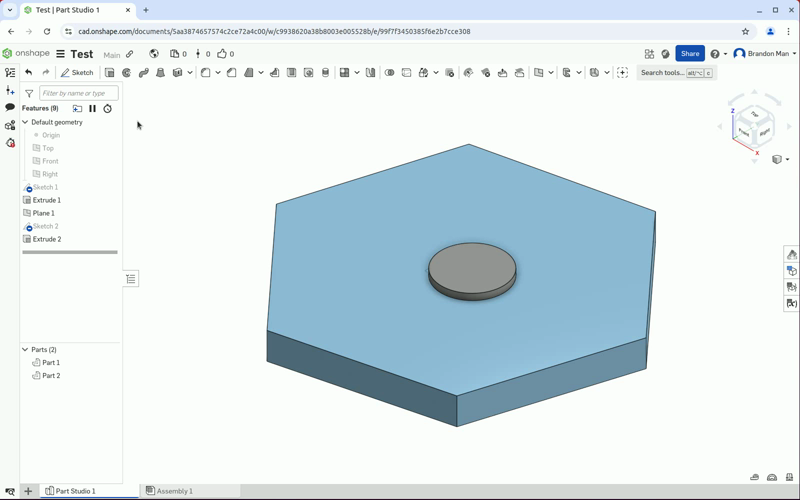
mouse_move(73, 189)
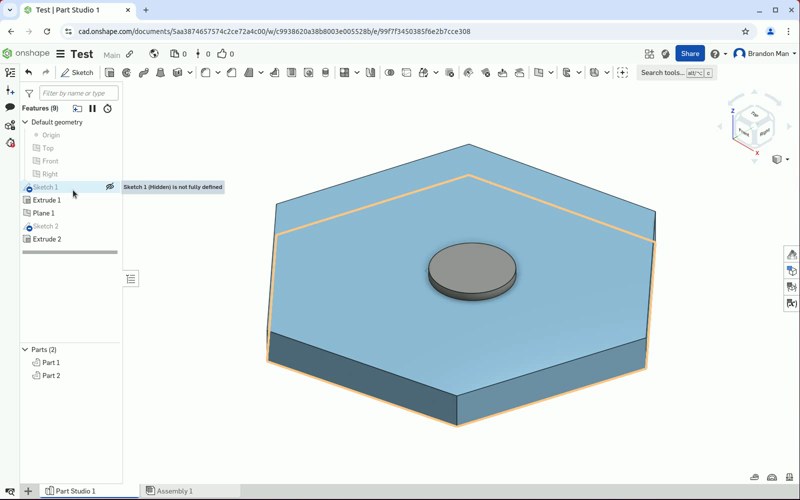
click(73, 189)